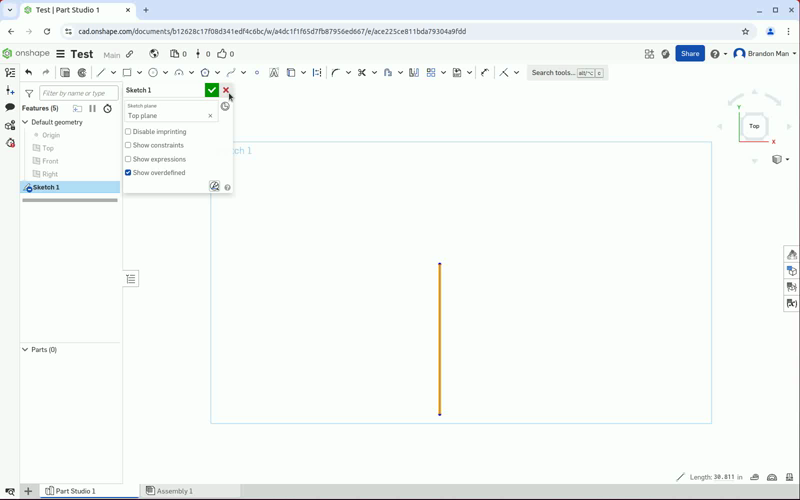
key(shift+h)
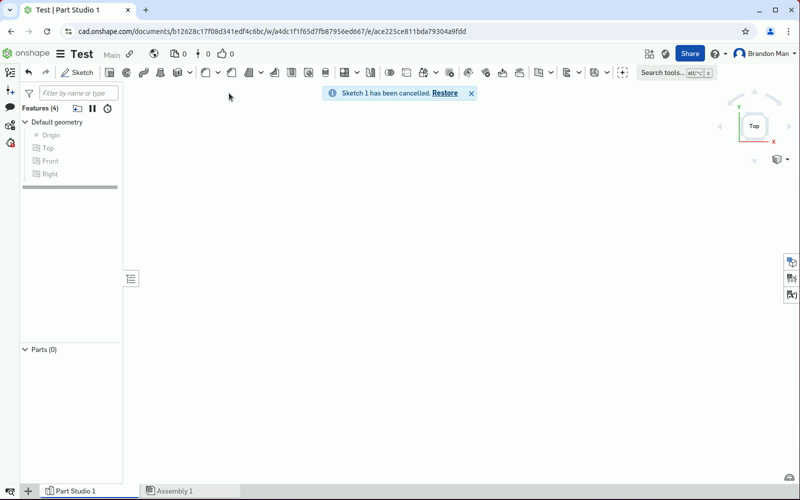
mouse_move(73, 352)
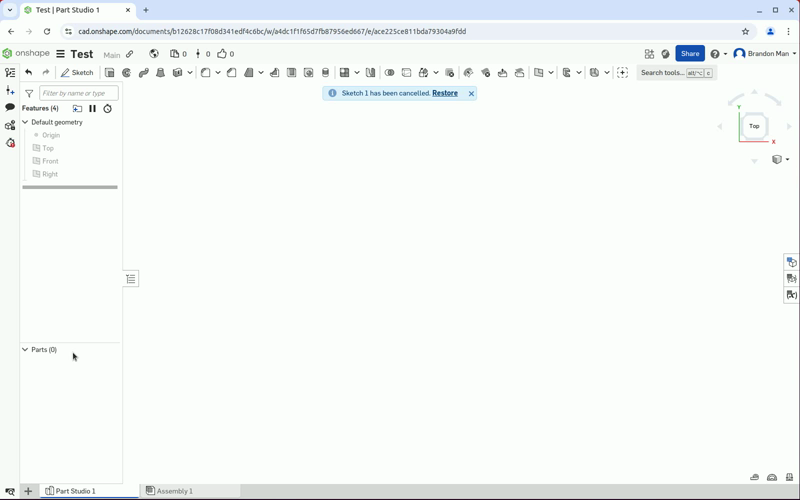
key(y)
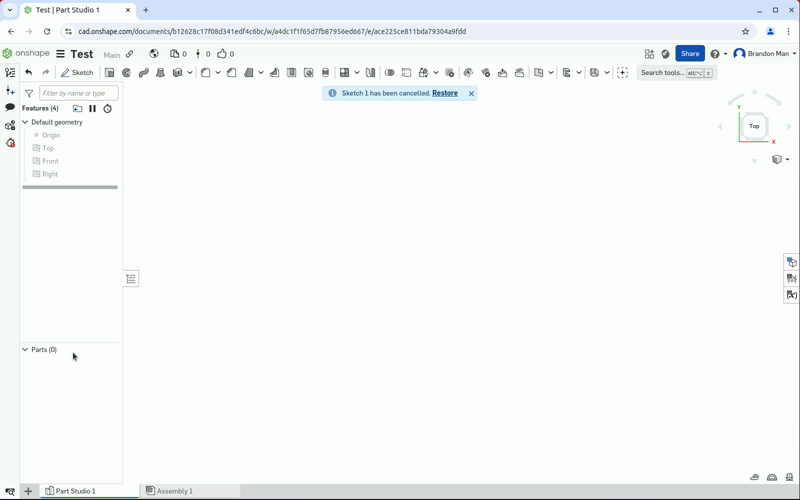
key(shift+p)
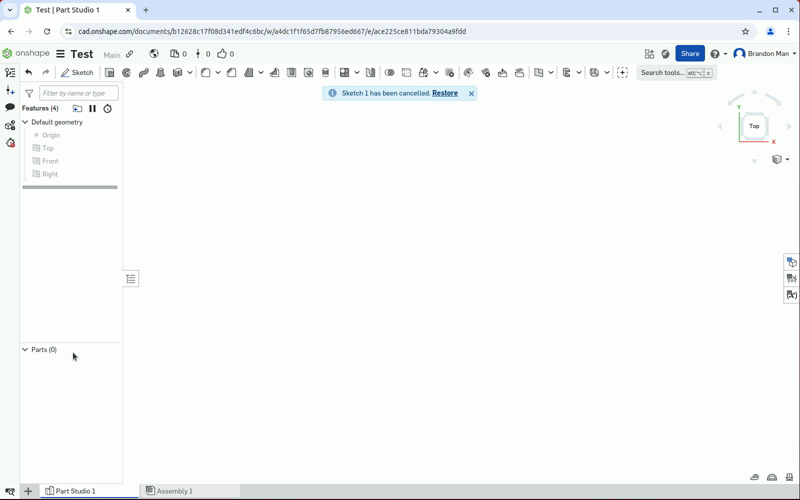
key(space)
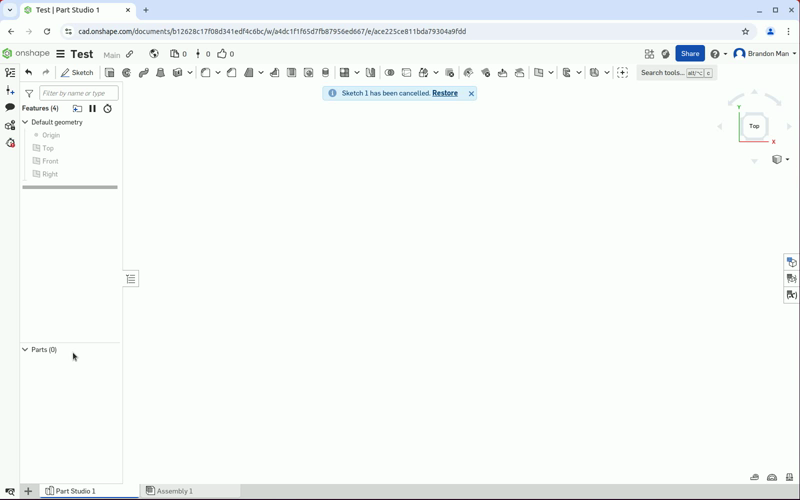
key_down(shift)
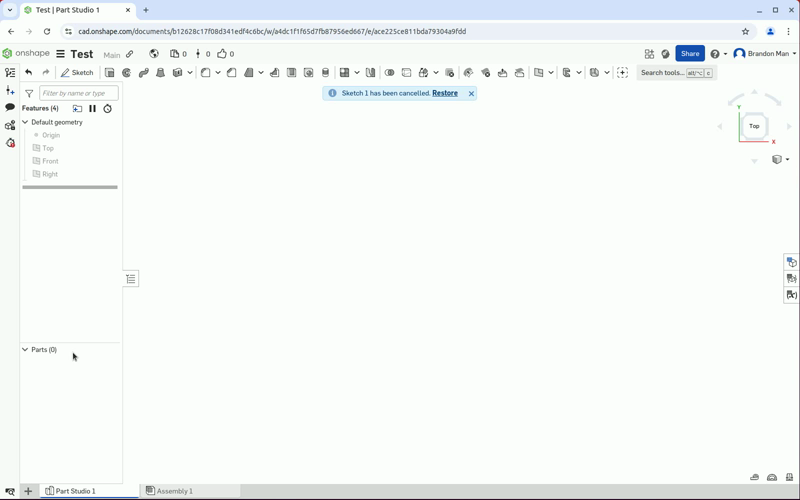
key(up)
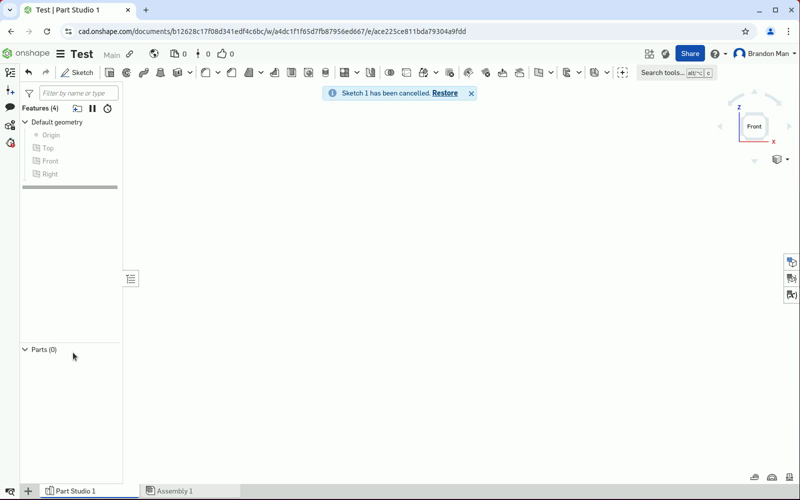
key_up(shift)
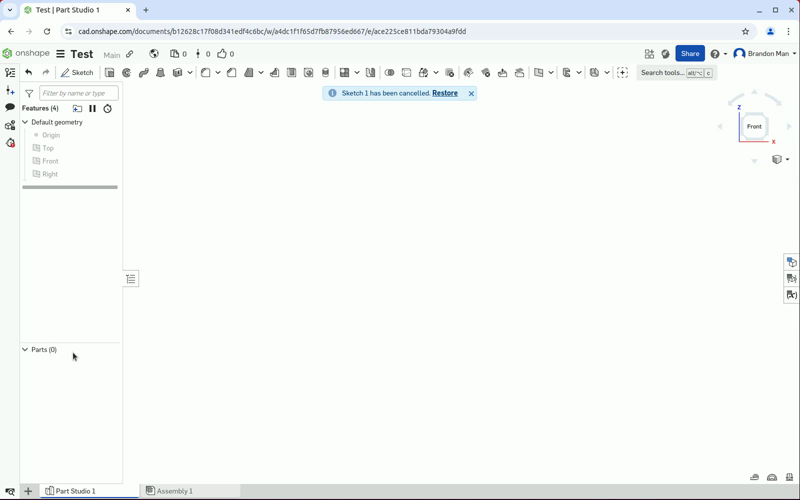
mouse_move(73, 352)
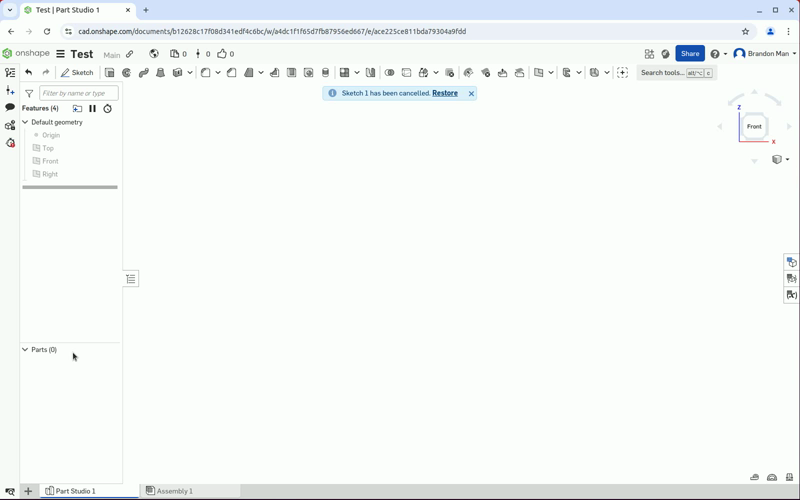
key(shift+y)
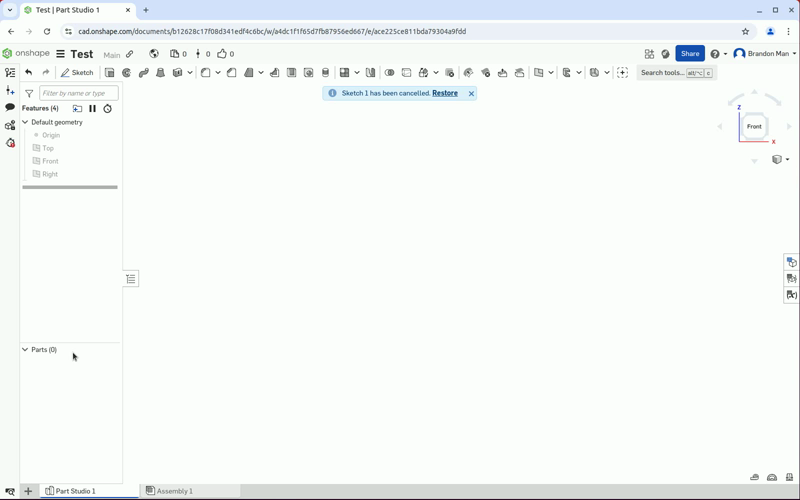
key(shift+s)
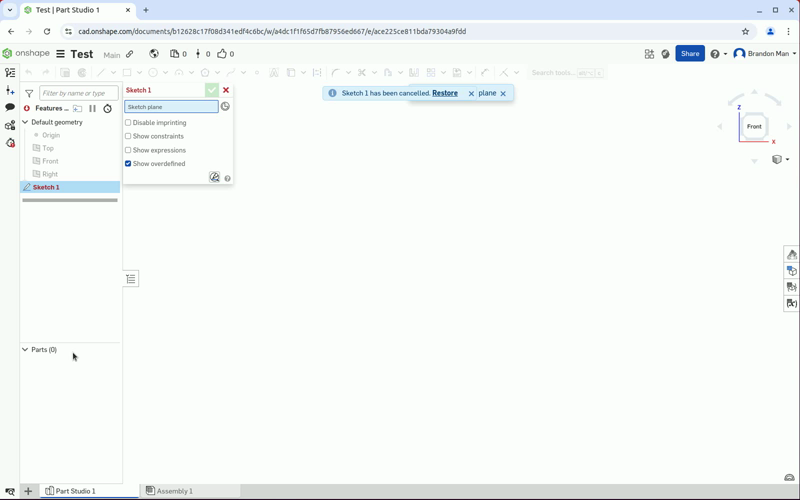
mouse_move(73, 163)
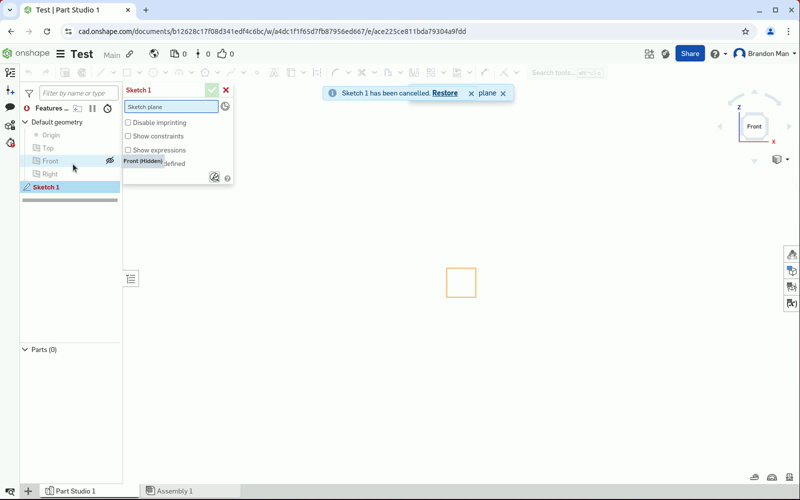
click(73, 163)
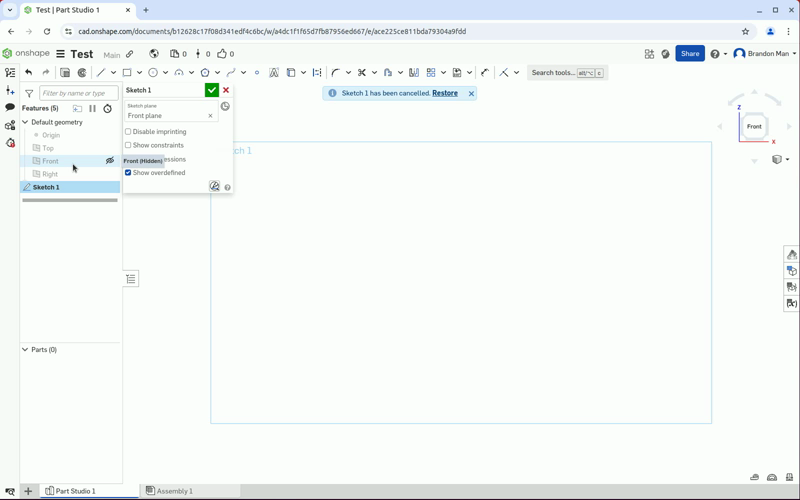
mouse_move(73, 352)
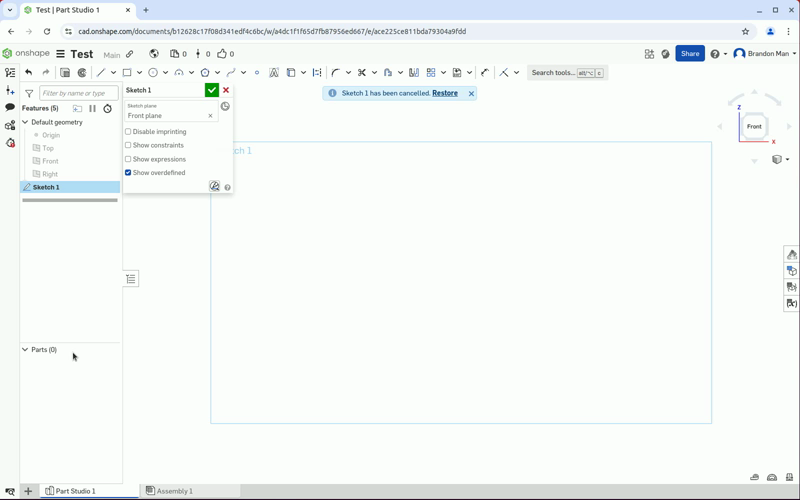
key(y)
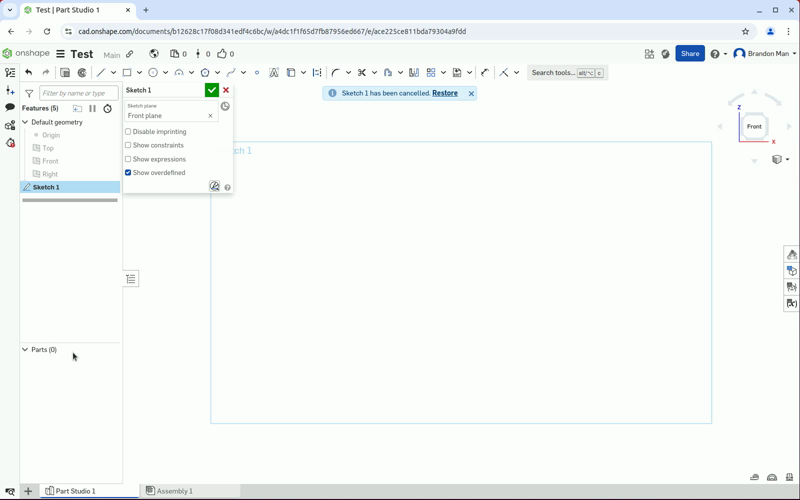
key(l)
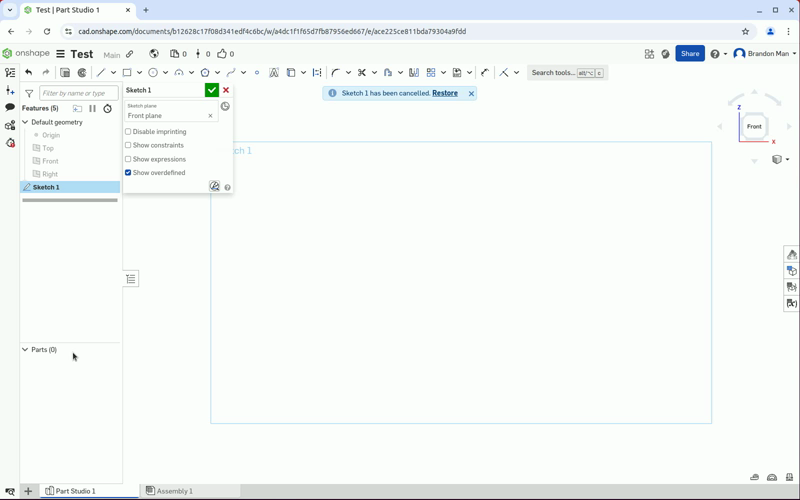
key_down(shift)
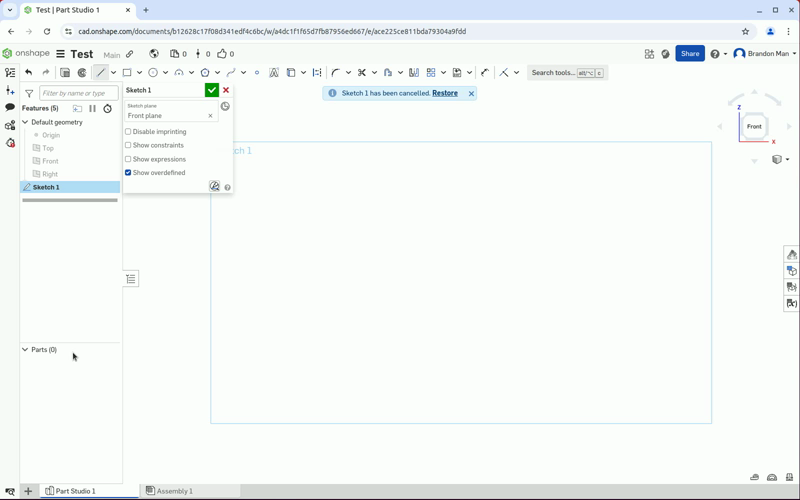
mouse_move(441, 299)
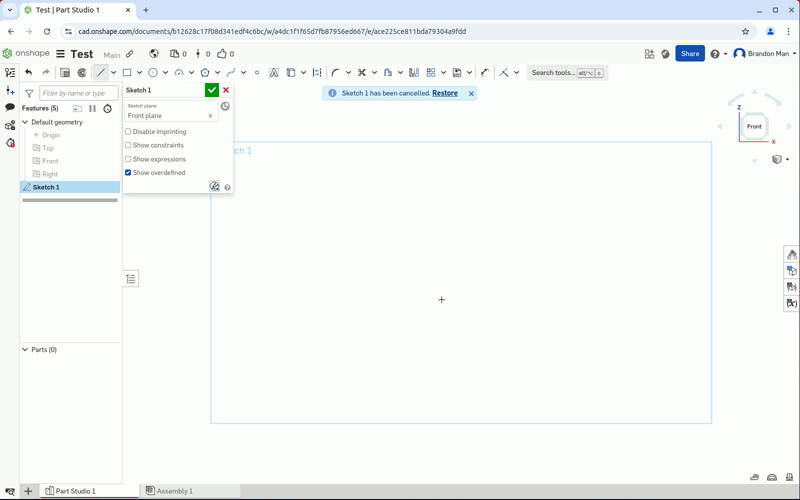
click(441, 299)
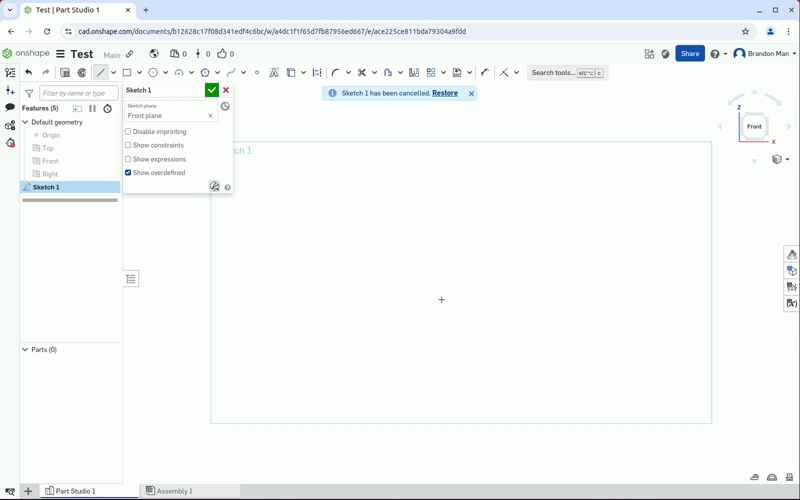
key_up(shift)
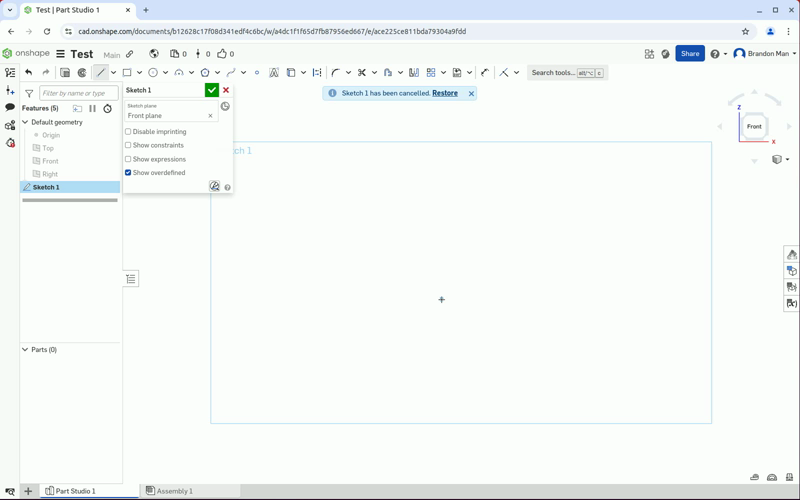
key_down(shift)
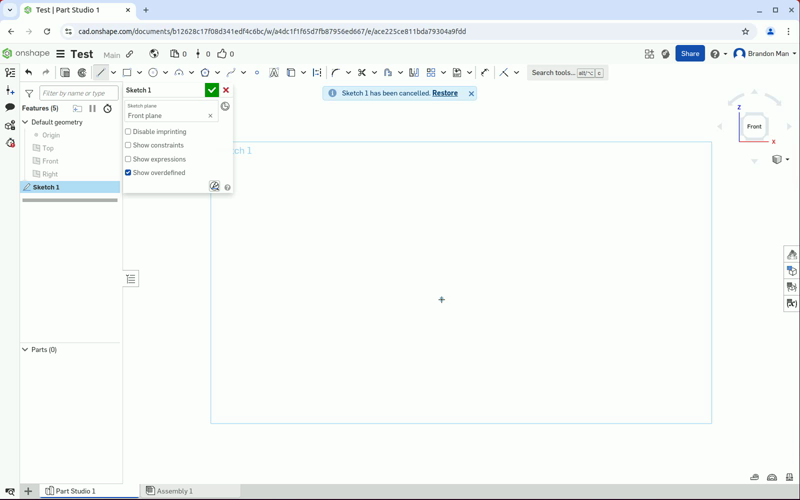
mouse_move(471, 299)
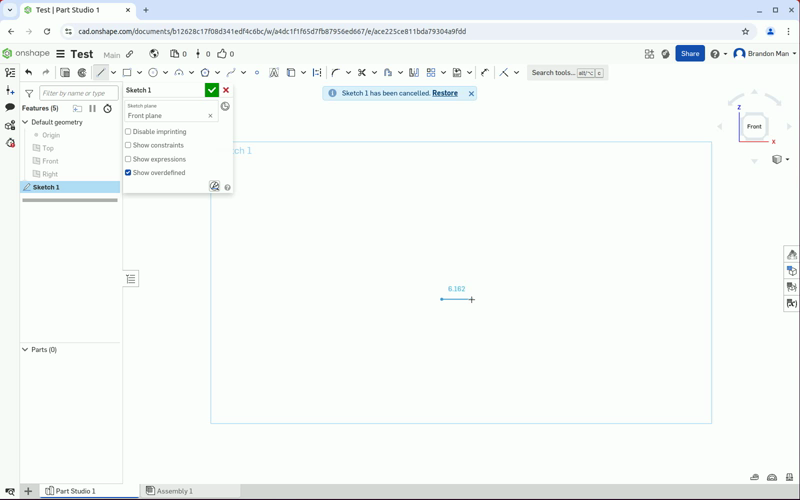
mouse_move(497, 299)
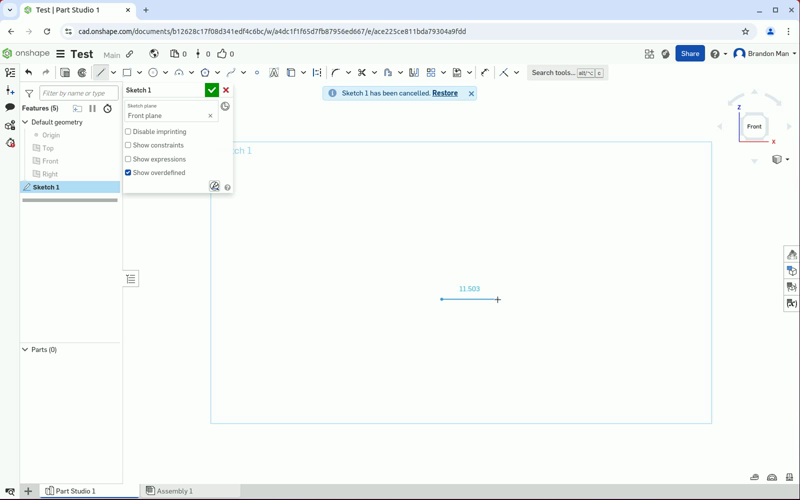
click(497, 299)
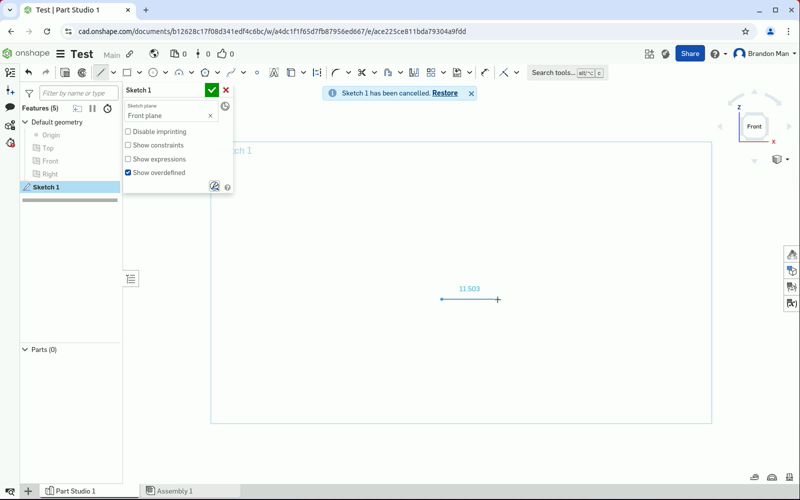
key_up(shift)
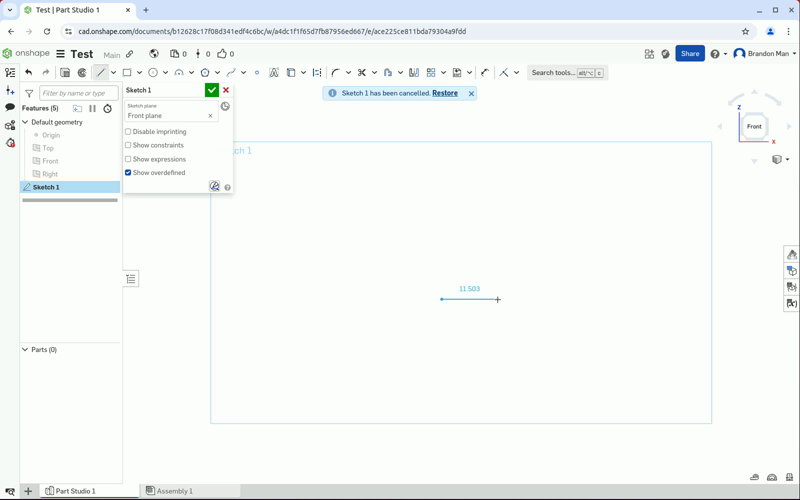
key_down(shift)
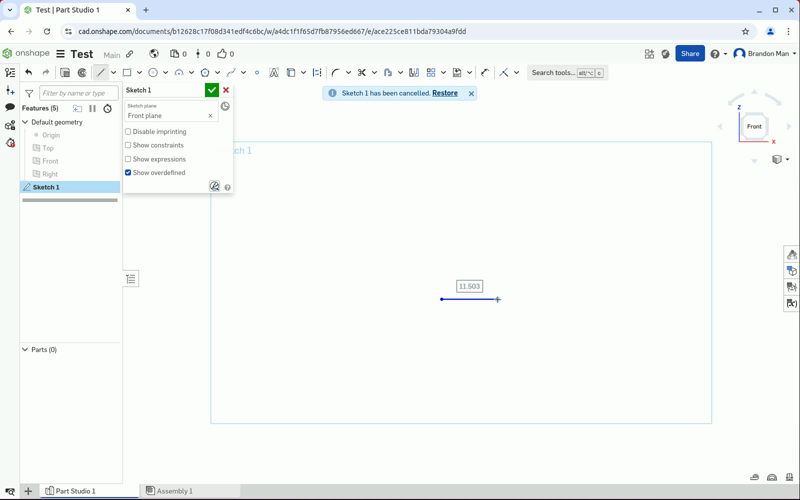
mouse_move(527, 299)
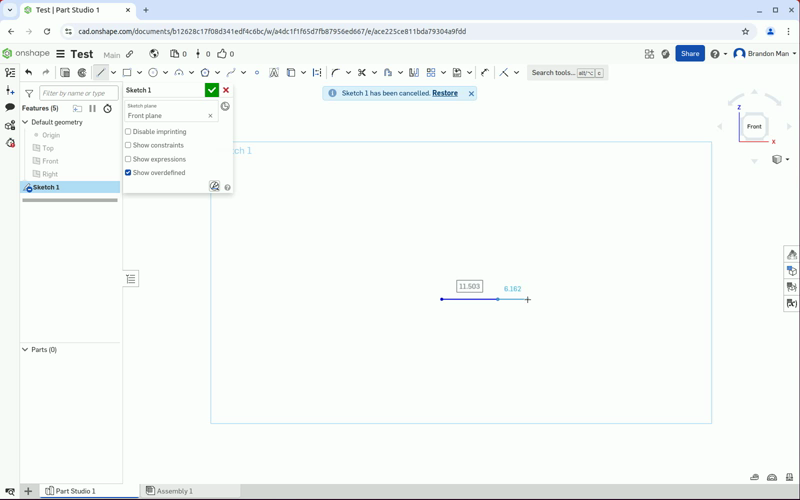
mouse_move(497, 275)
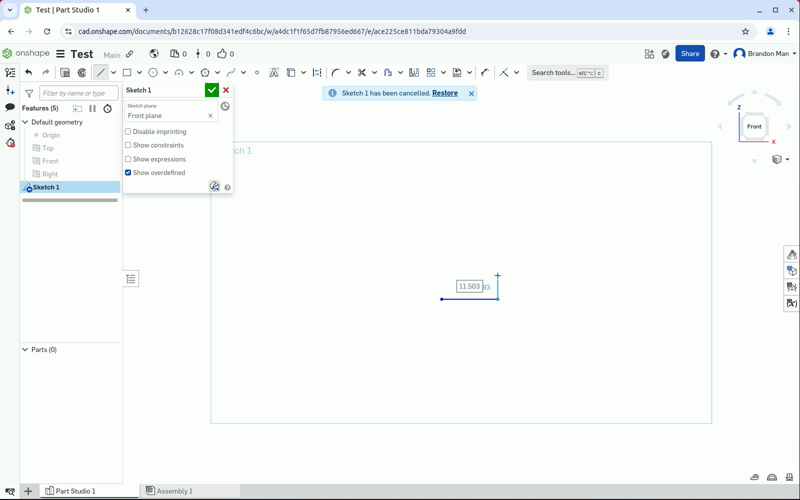
click(497, 275)
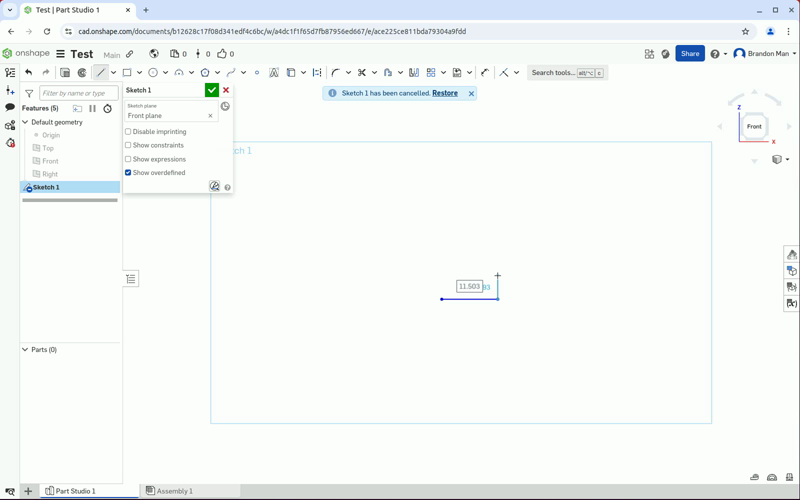
key_up(shift)
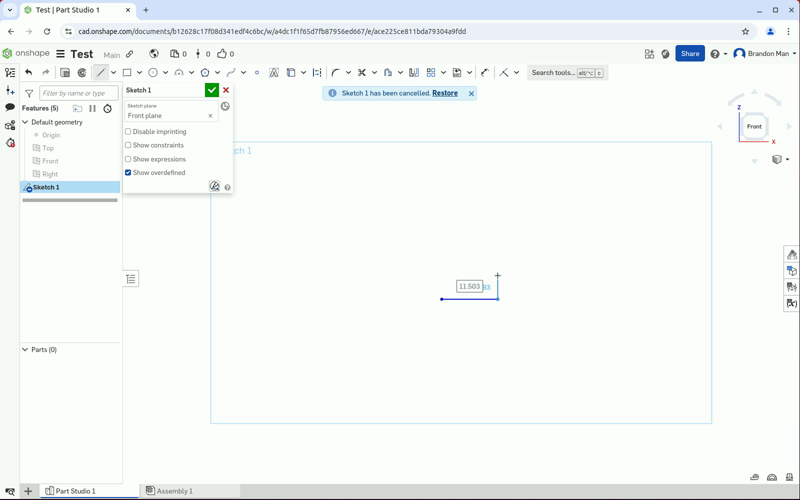
key_down(shift)
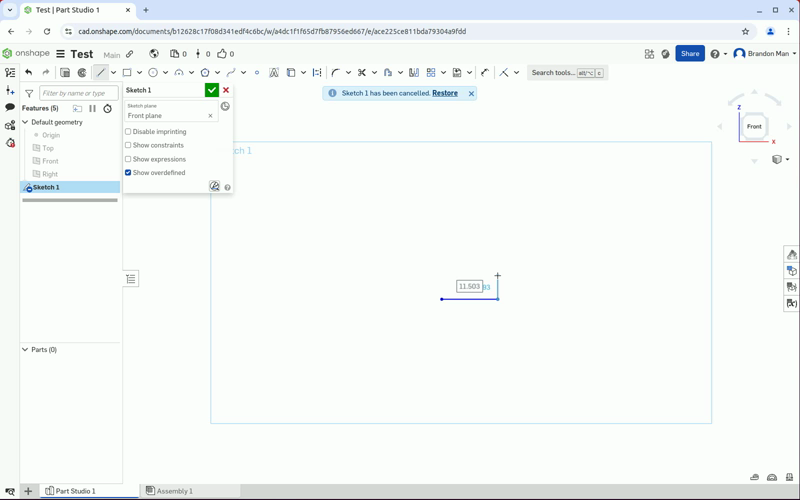
mouse_move(527, 275)
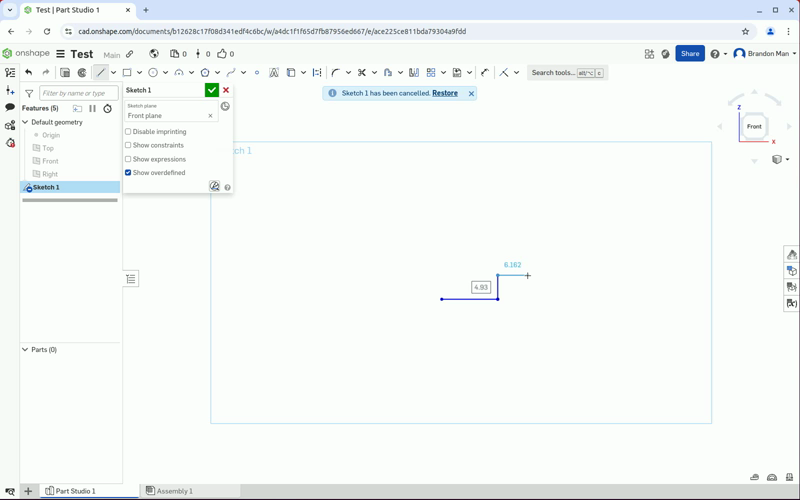
mouse_move(478, 275)
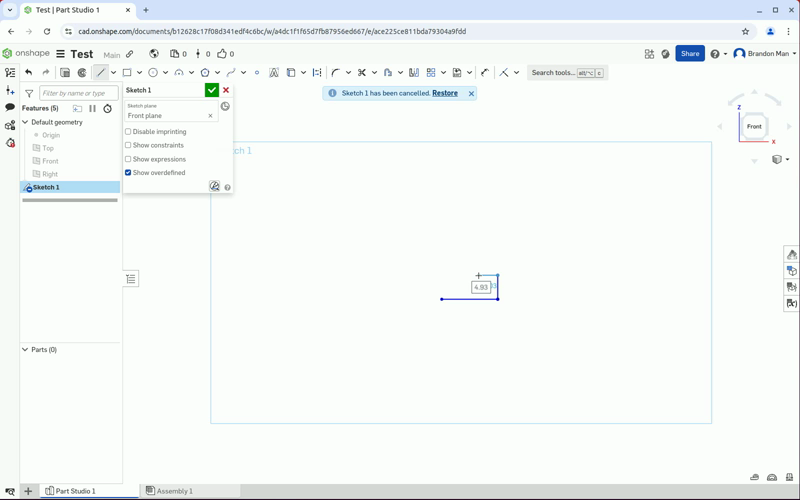
click(478, 275)
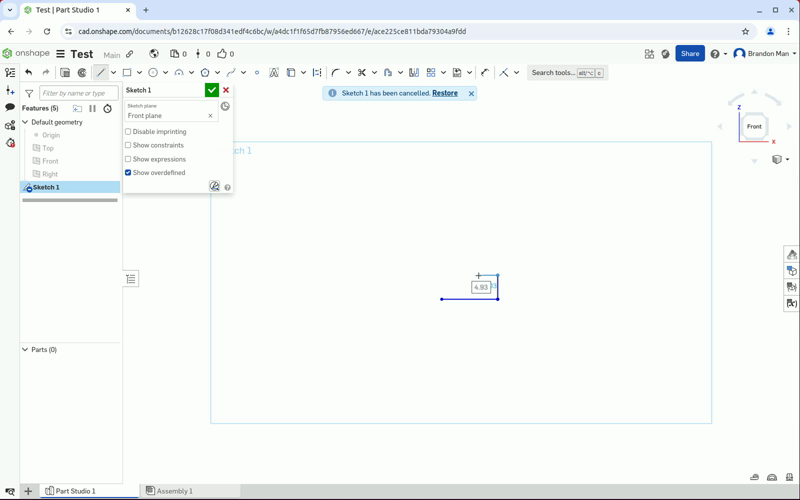
key_up(shift)
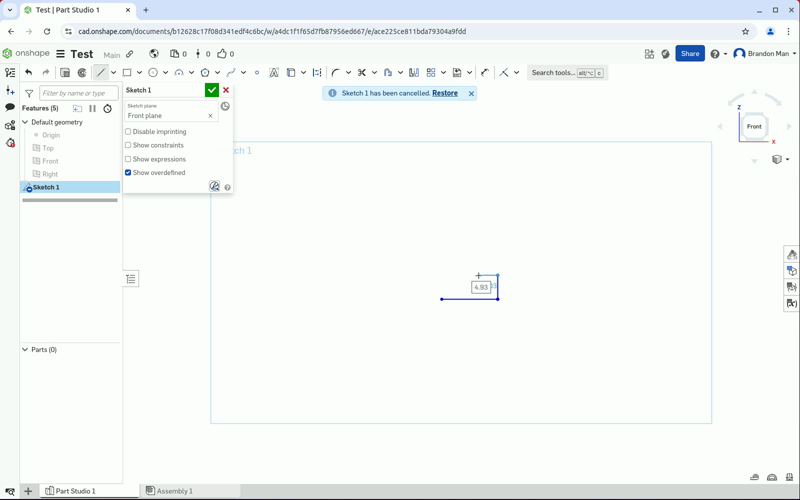
key_down(shift)
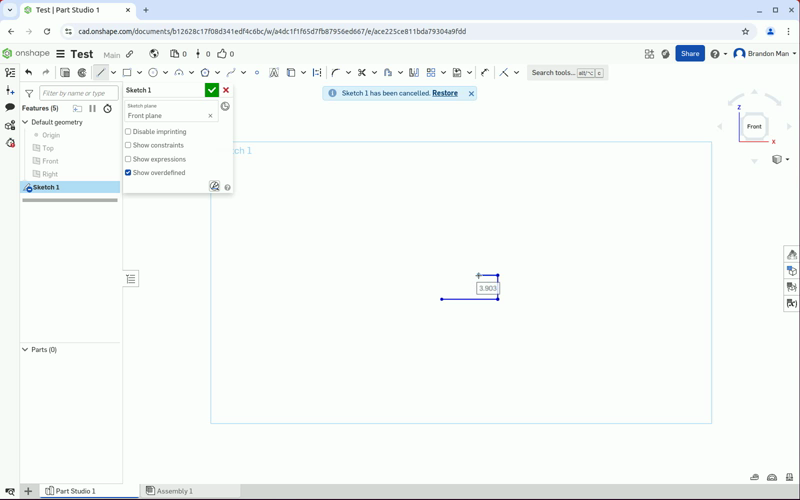
mouse_move(508, 275)
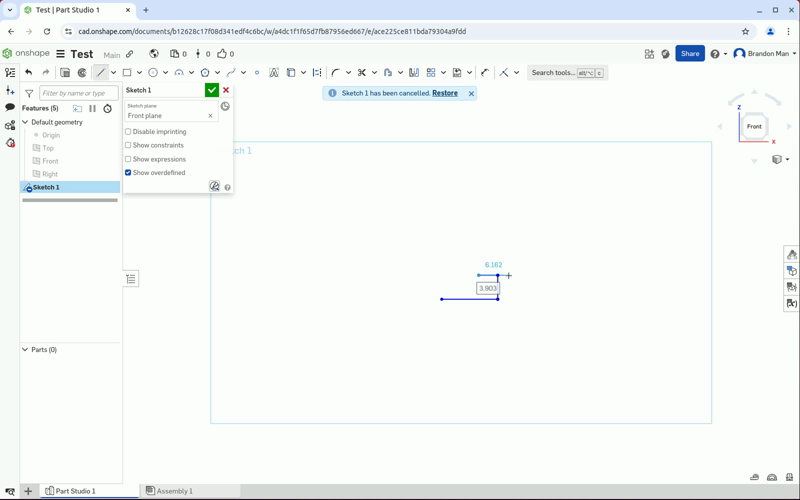
mouse_move(497, 255)
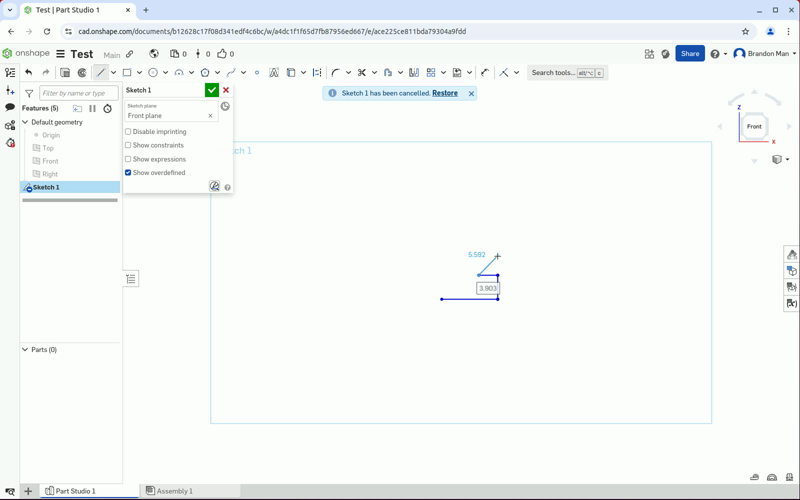
click(497, 255)
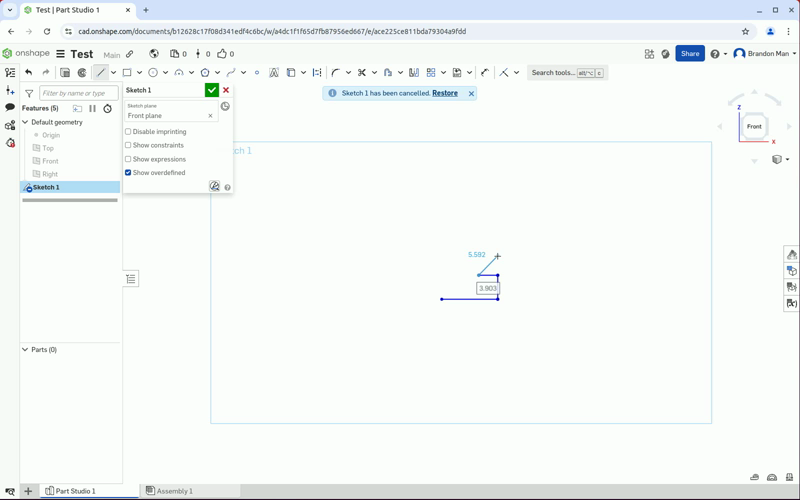
key_up(shift)
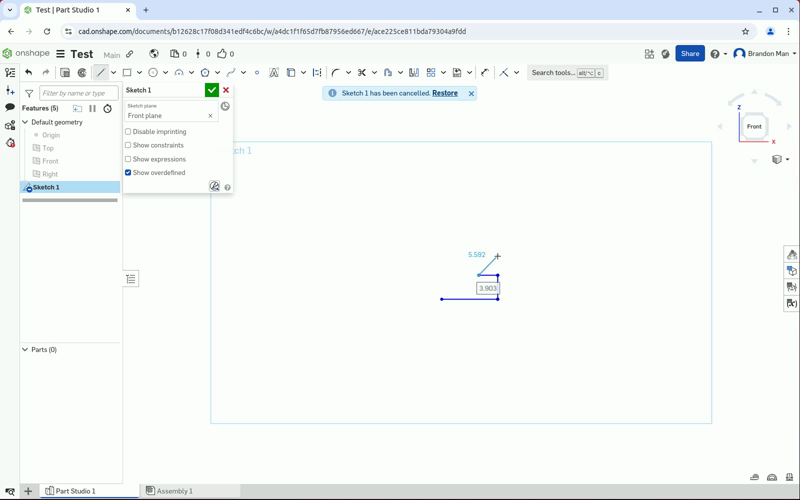
key_down(shift)
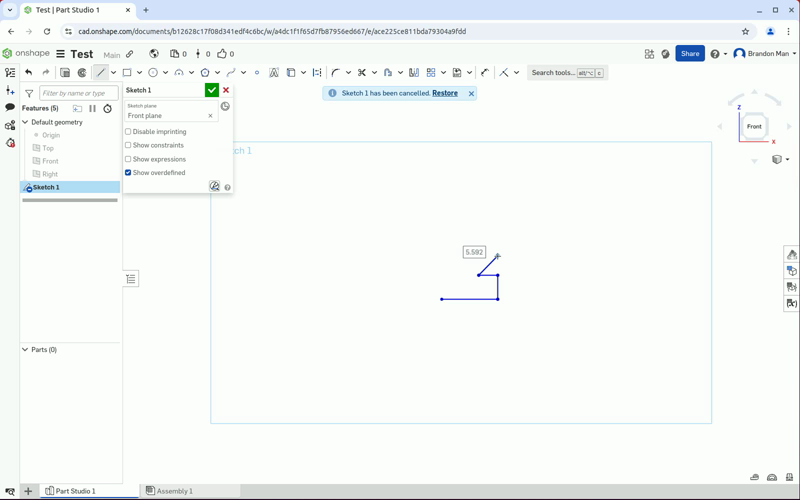
mouse_move(527, 255)
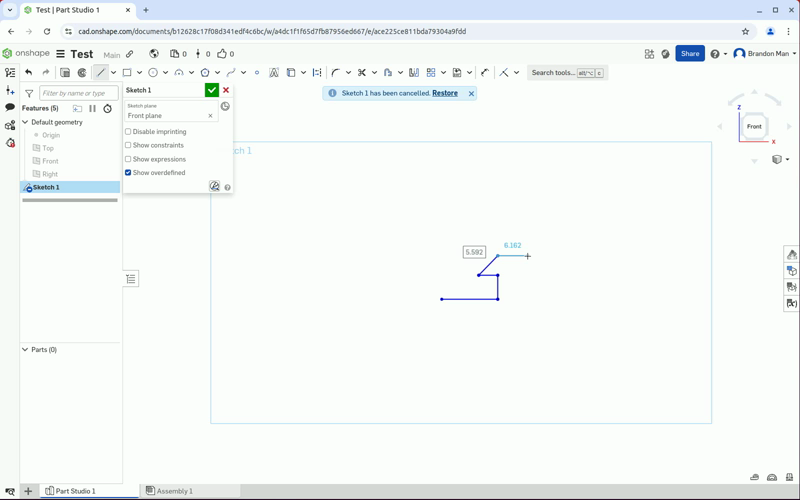
mouse_move(441, 255)
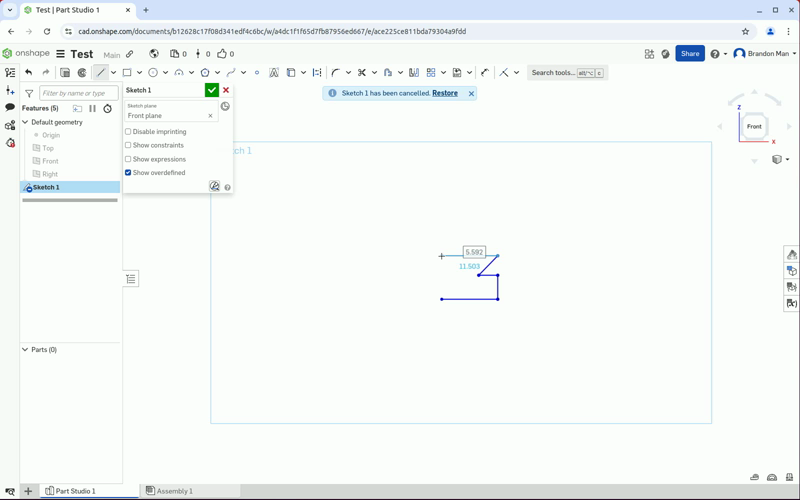
click(441, 255)
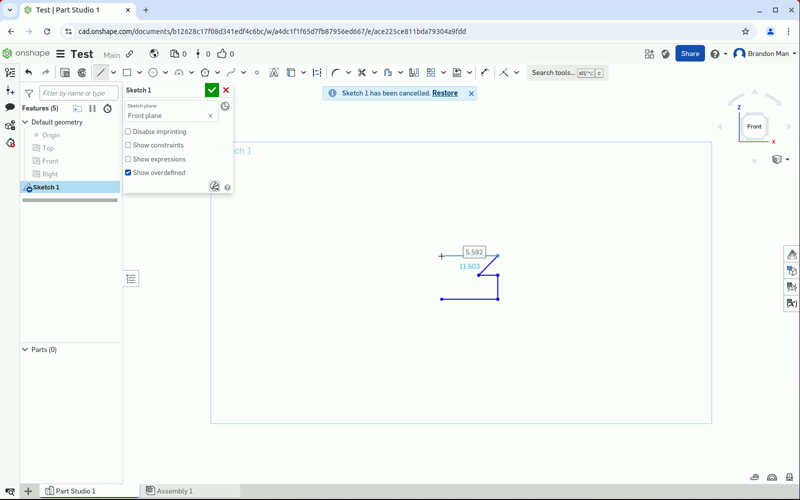
key_up(shift)
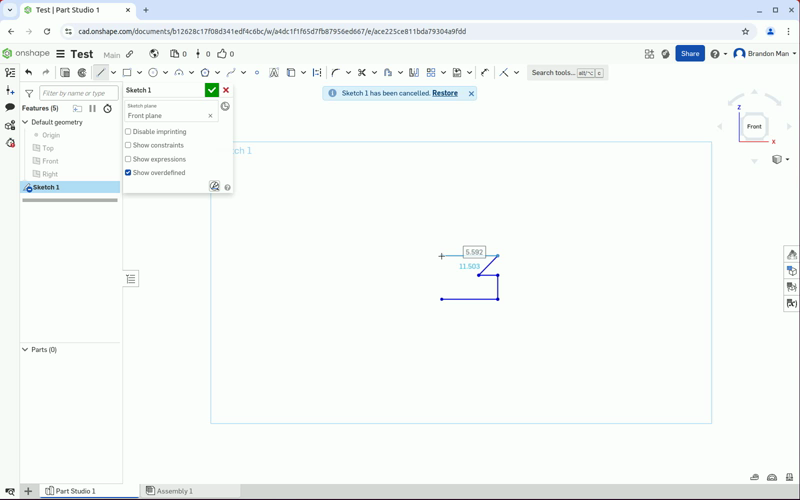
mouse_move(471, 255)
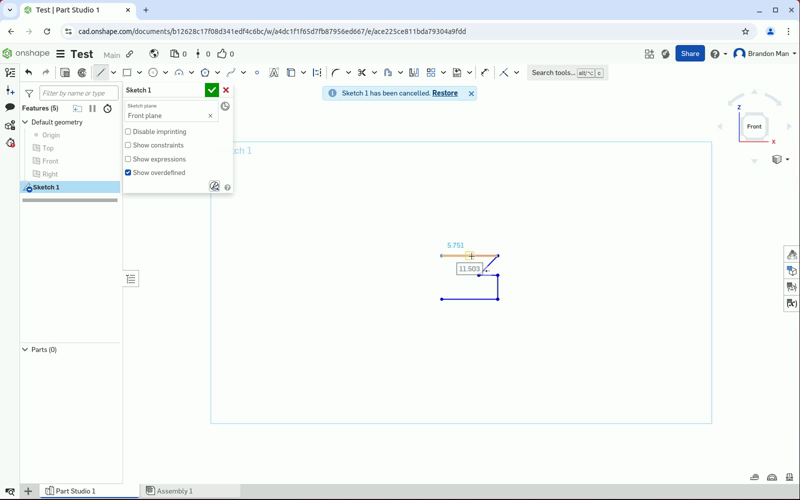
key_down(shift)
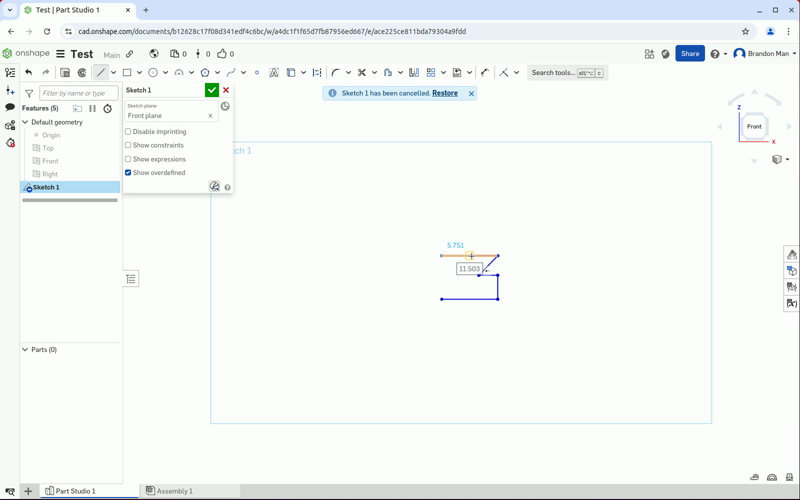
mouse_move(441, 299)
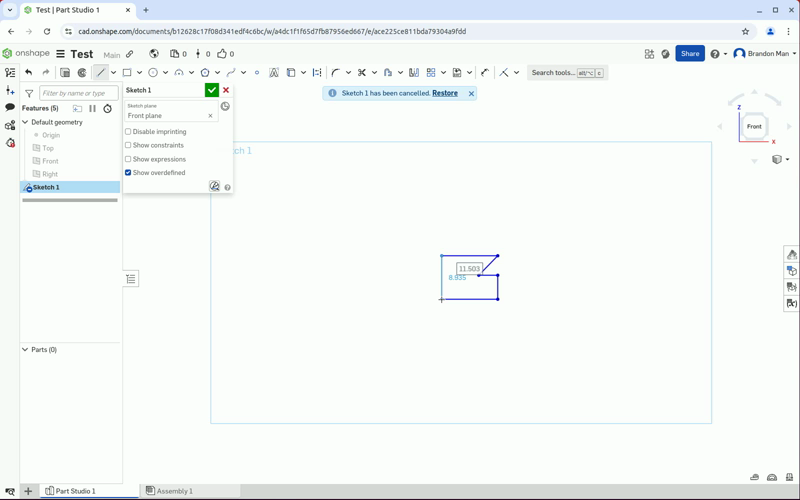
key_up(shift)
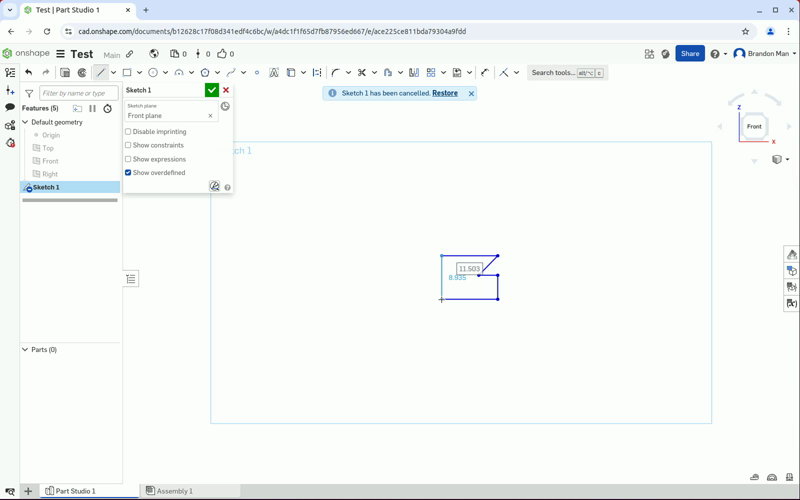
click(441, 299)
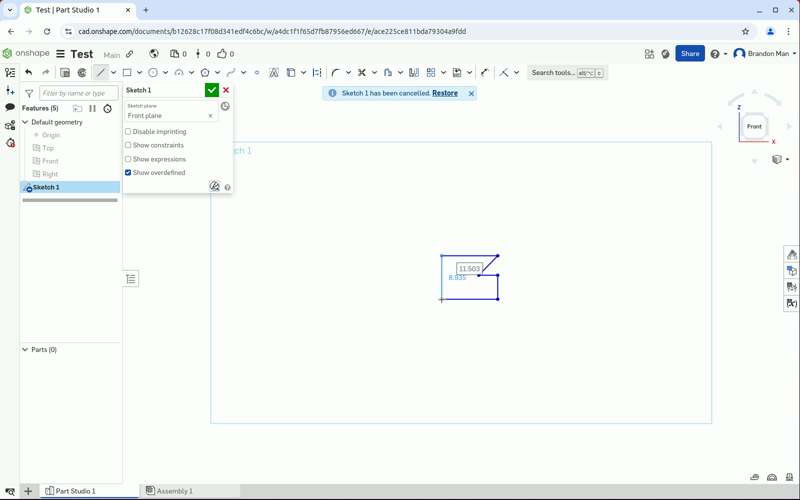
key(esc)
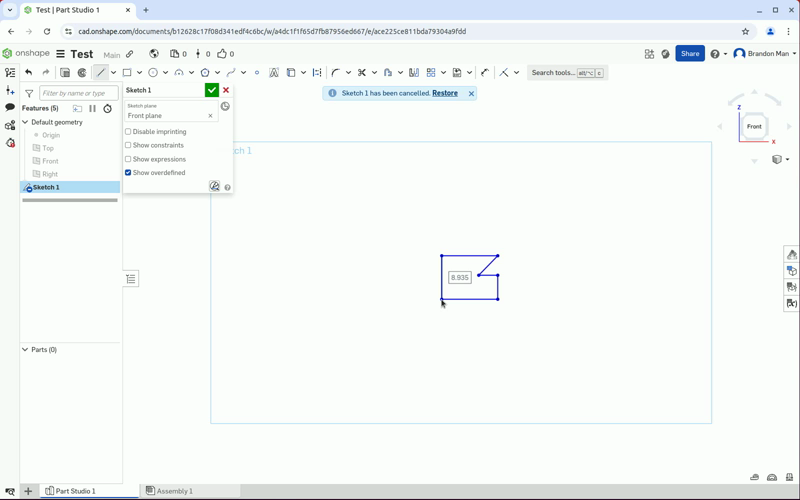
mouse_move(487, 258)
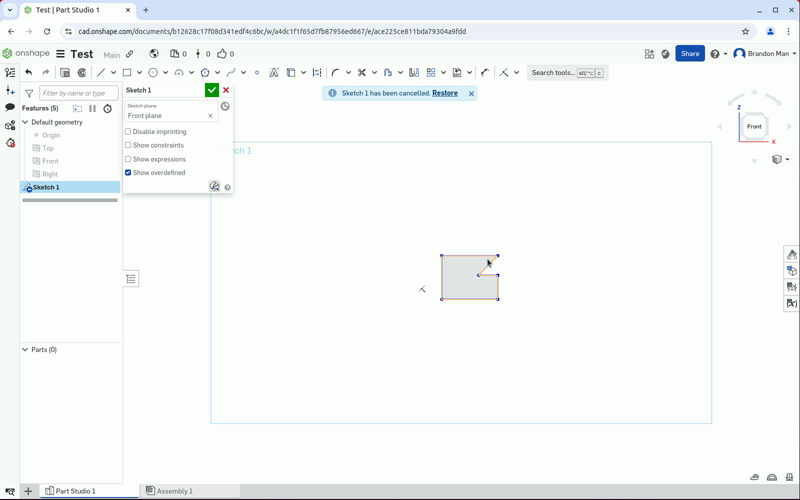
click(487, 258)
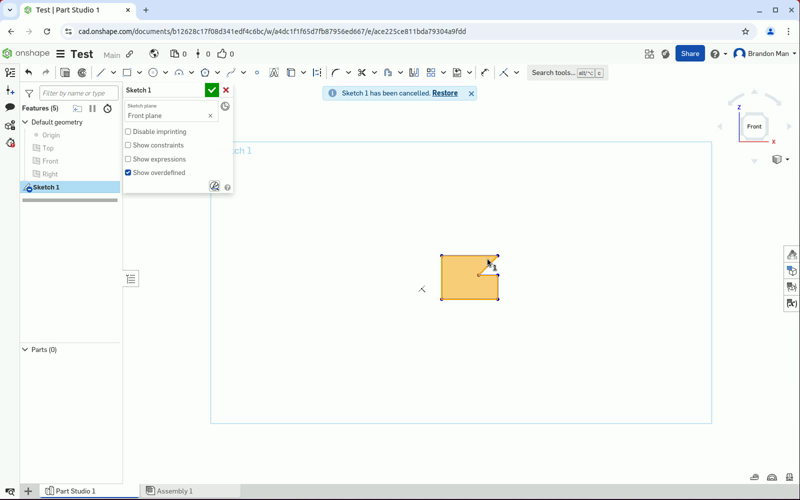
mouse_move(73, 352)
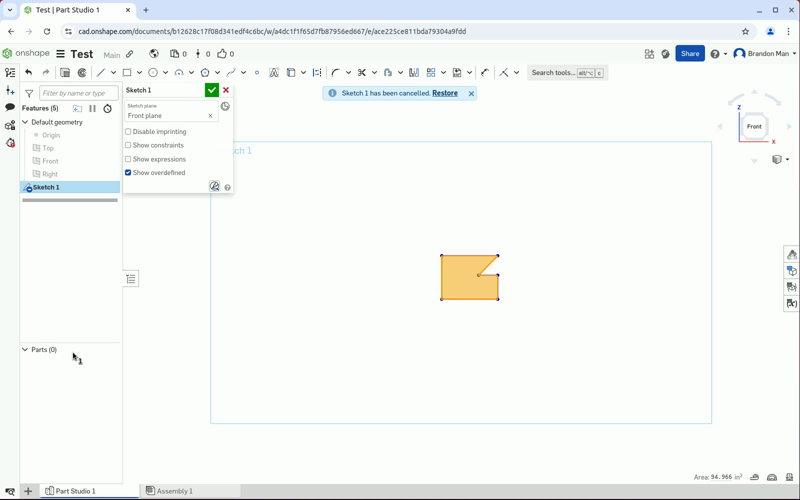
key(shift+y)
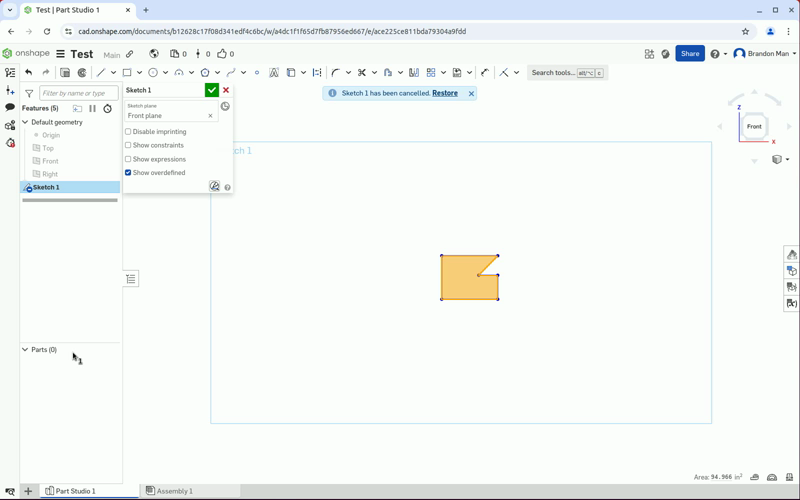
key(shift+e)
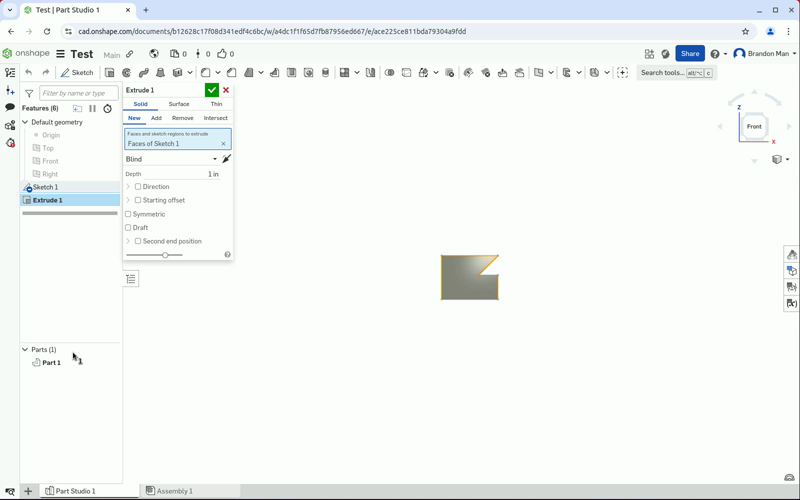
mouse_move(143, 106)
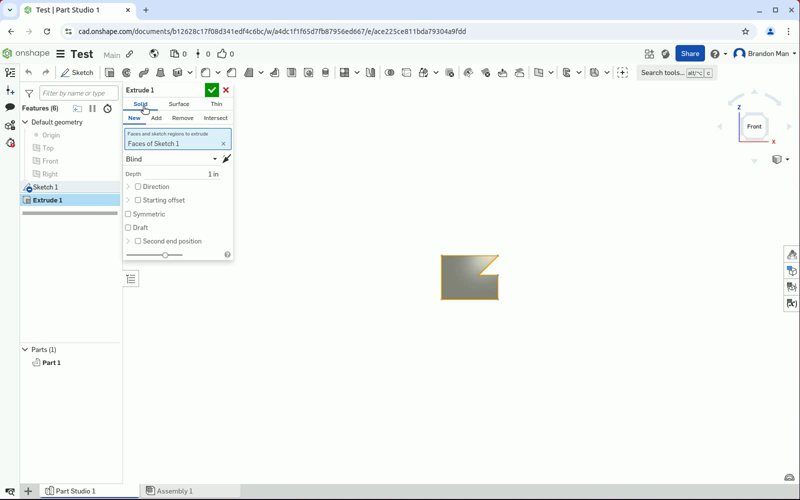
click(143, 106)
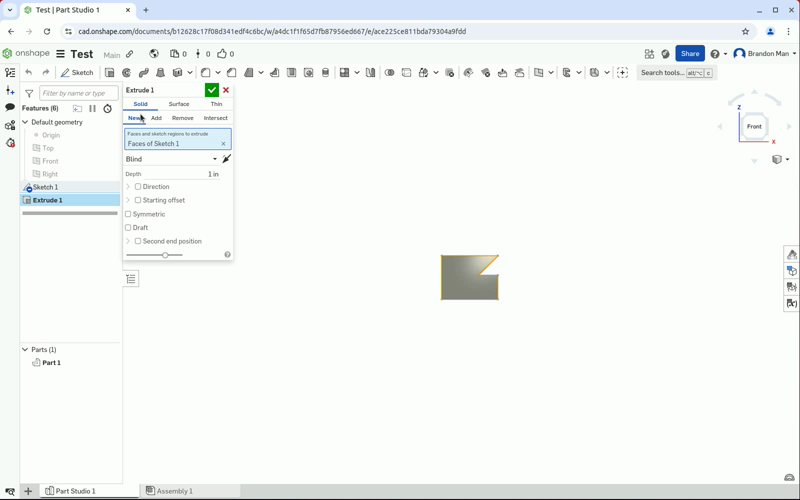
mouse_move(137, 120)
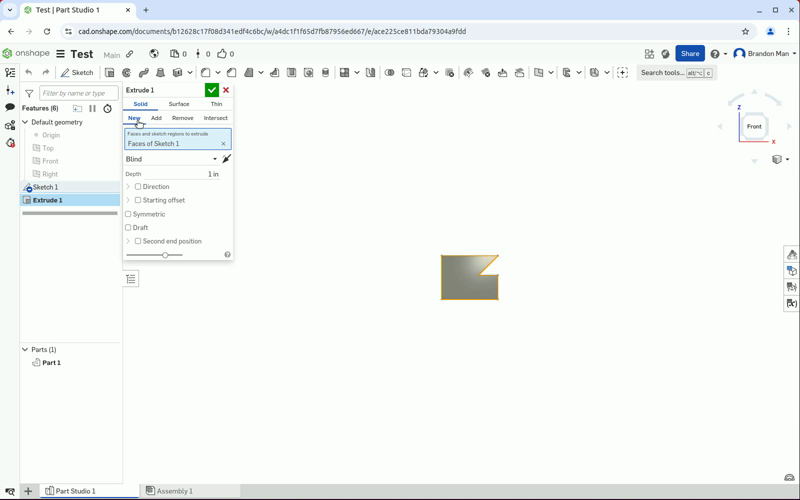
click(137, 120)
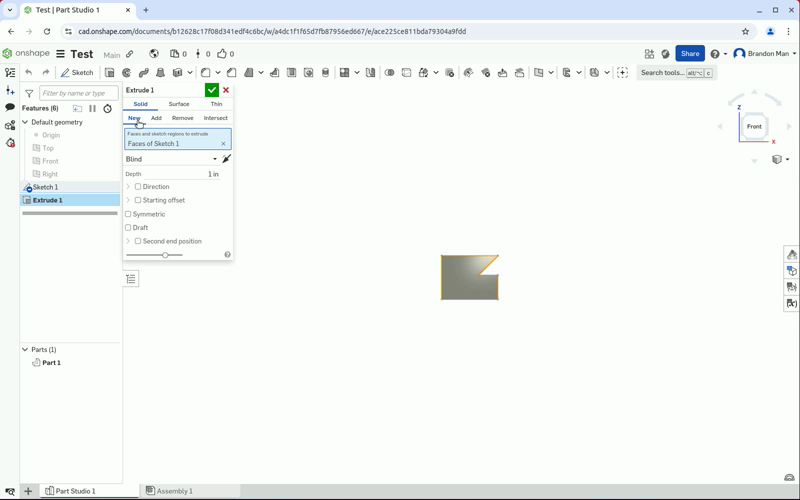
key(tab, 4)
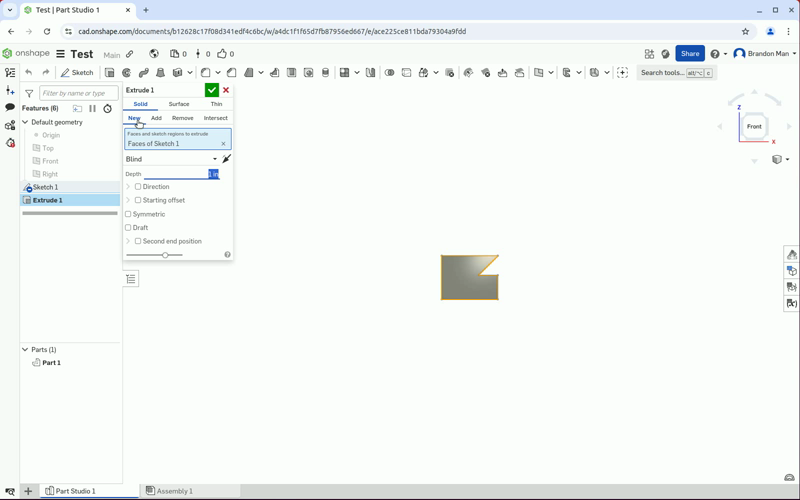
text(23.108)
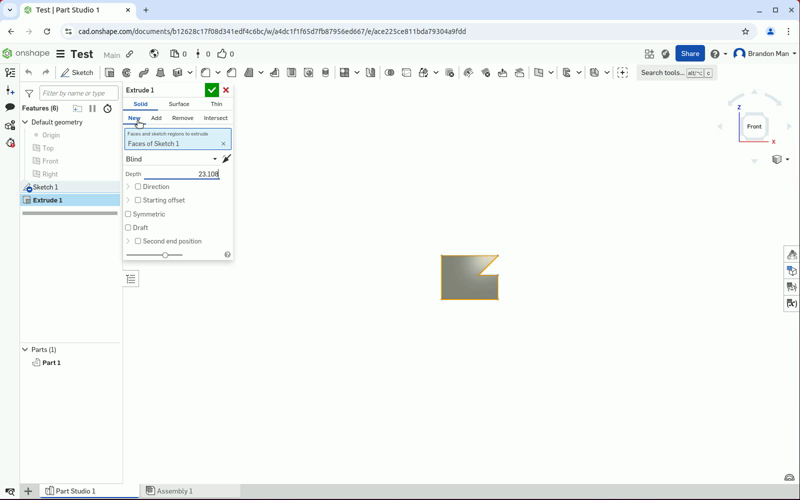
key(enter)
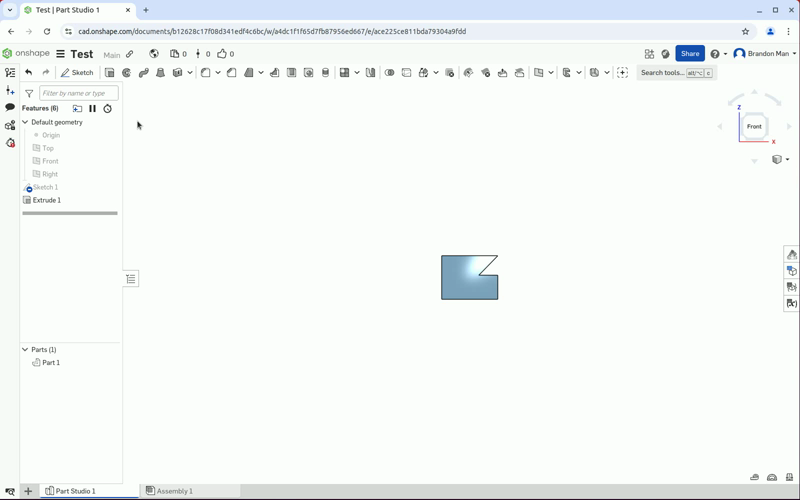
key(shift+h)
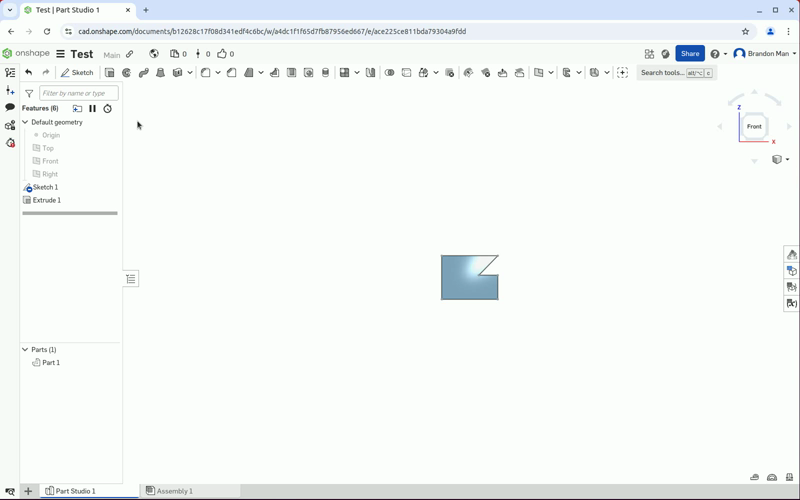
key(shift+h)
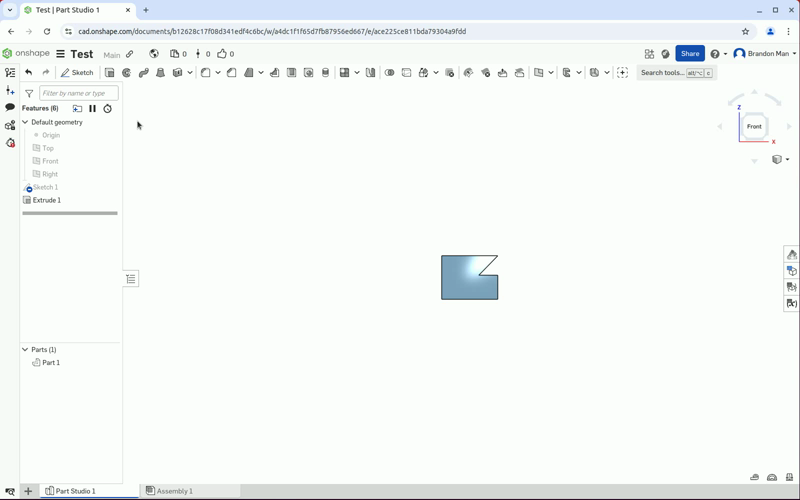
mouse_move(73, 189)
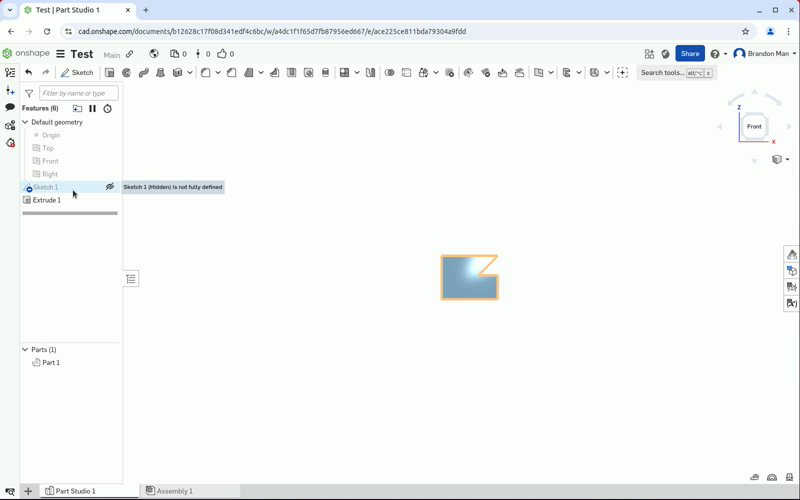
click(73, 189)
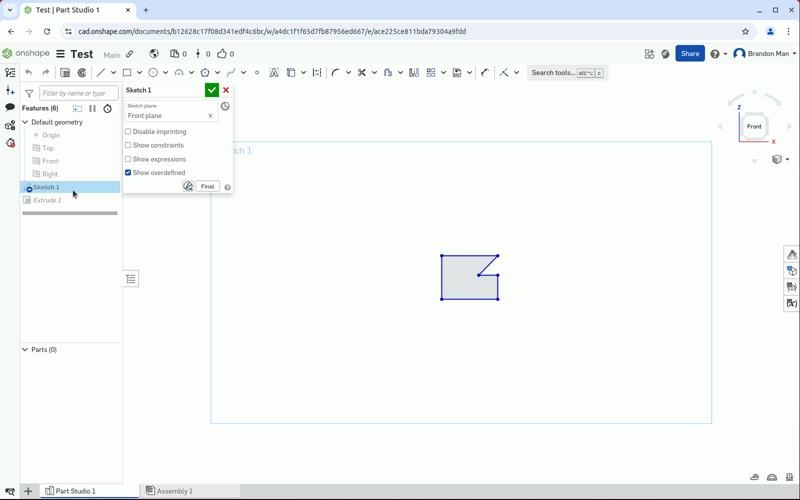
mouse_move(229, 92)
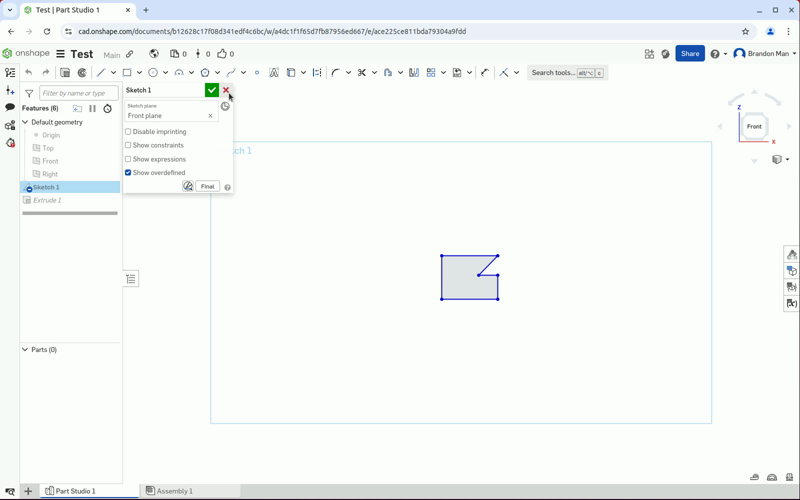
click(229, 92)
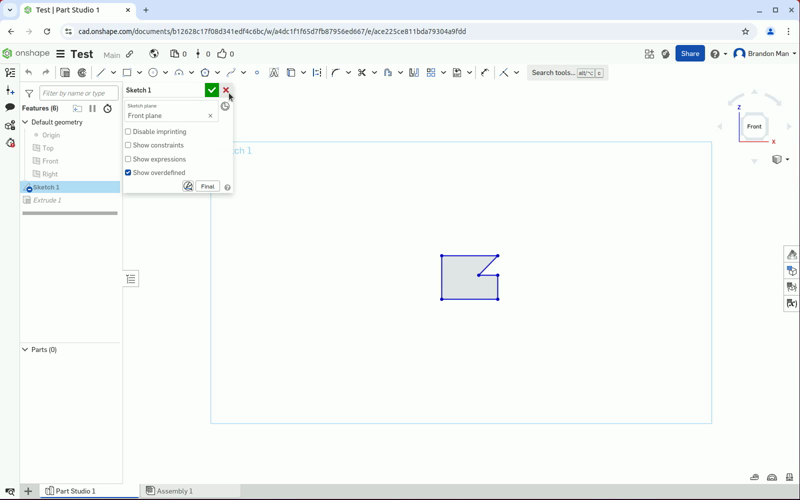
key(shift+s)
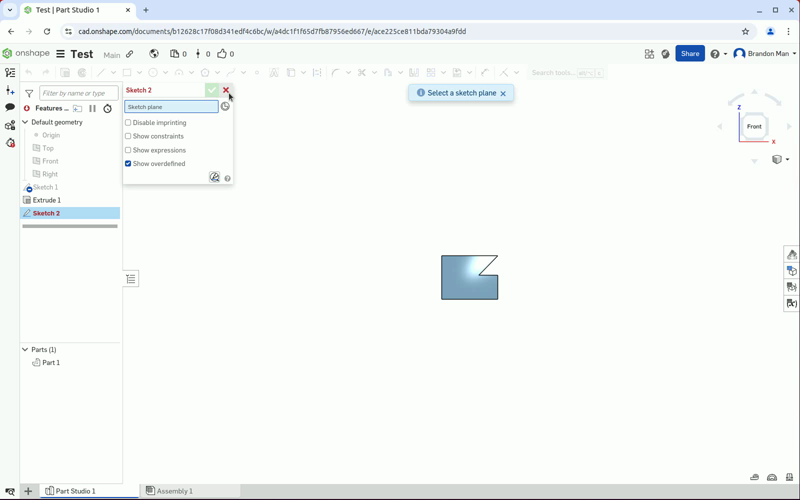
mouse_move(73, 163)
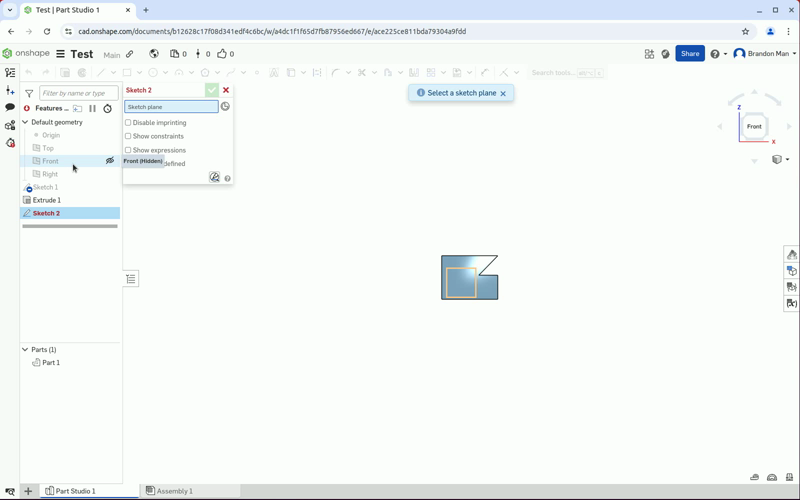
click(73, 163)
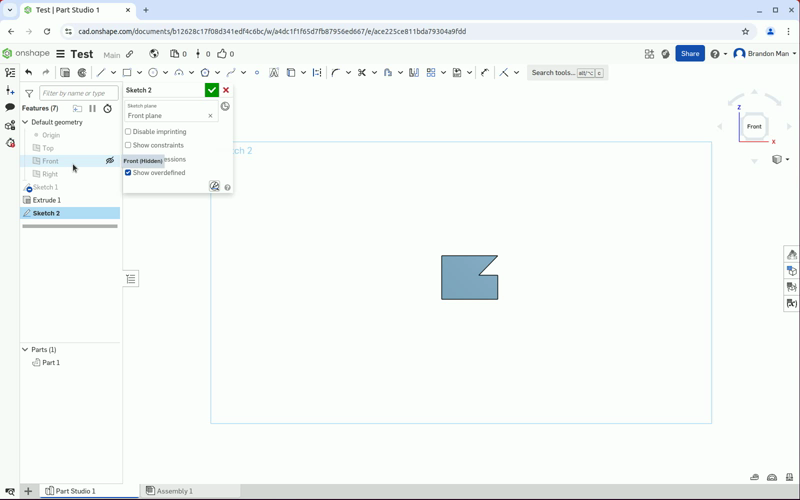
mouse_move(73, 352)
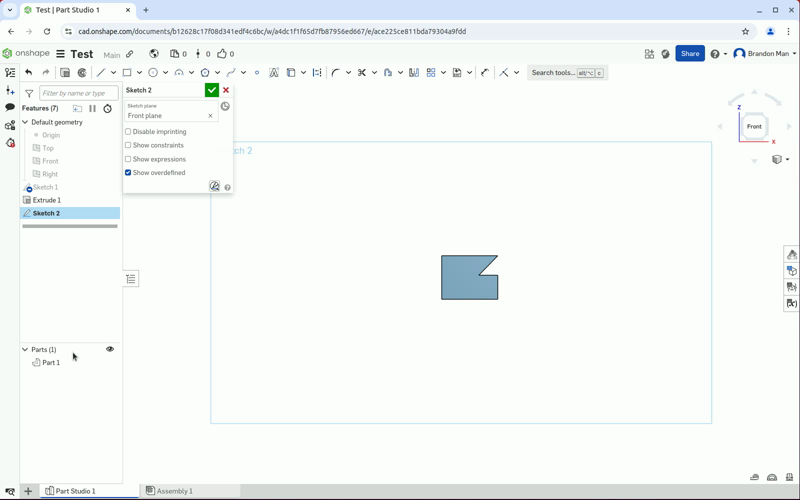
key(y)
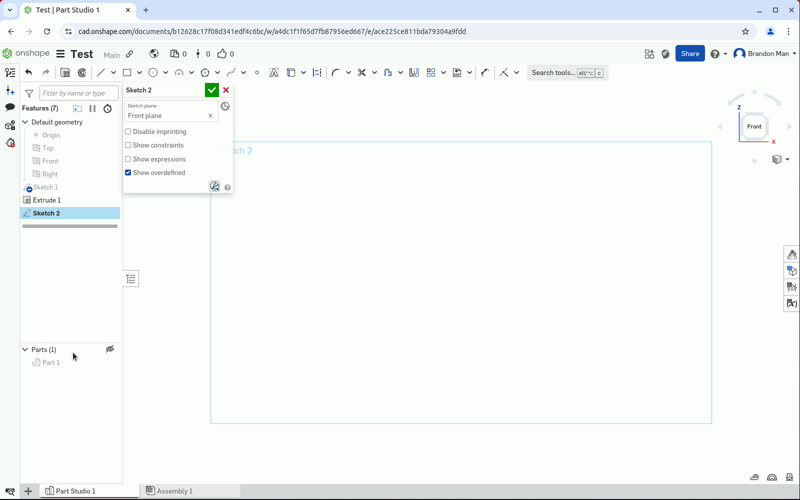
key(l)
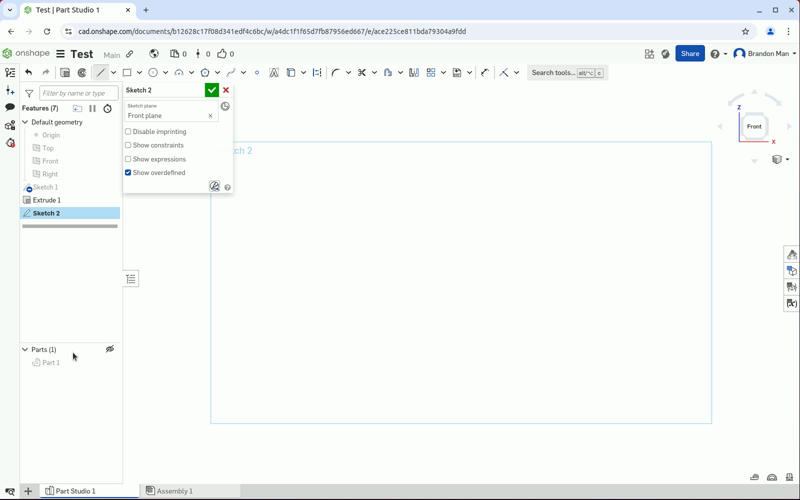
key_down(shift)
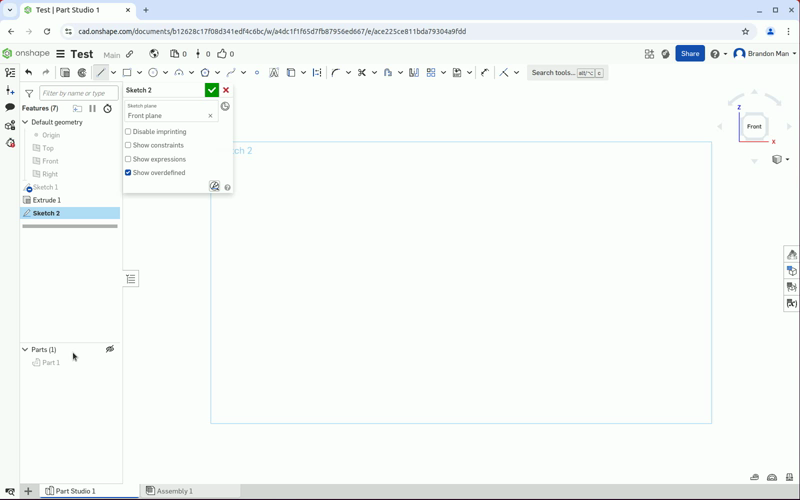
mouse_move(386, 299)
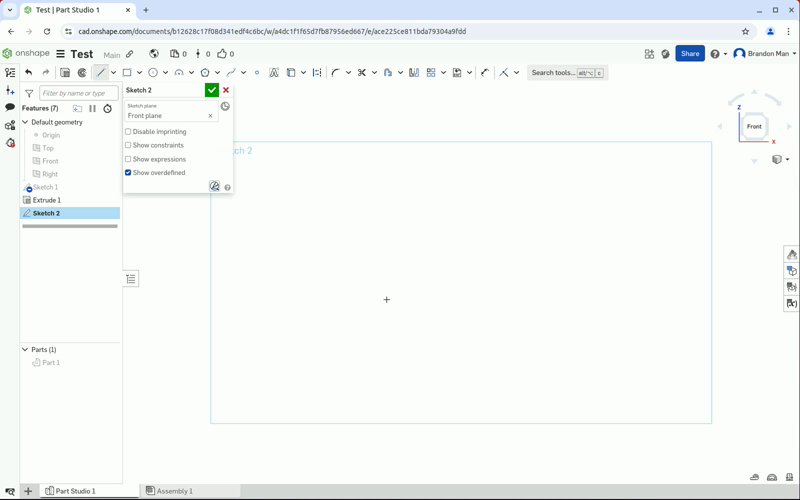
click(386, 299)
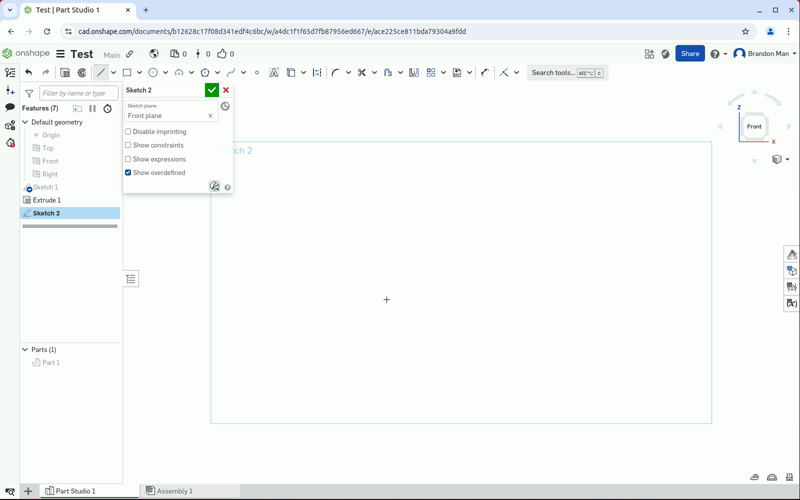
key_up(shift)
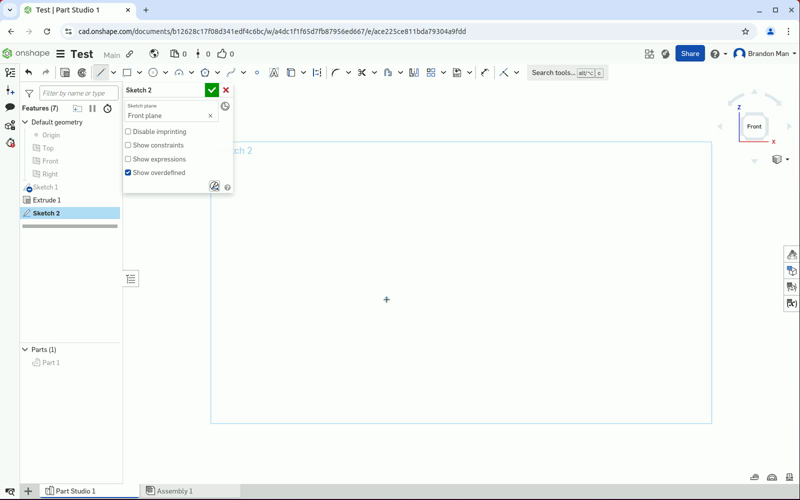
key_down(shift)
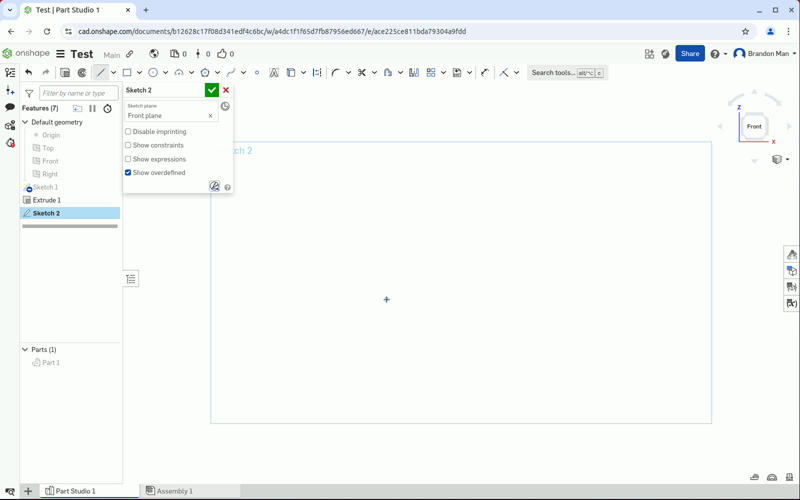
mouse_move(417, 299)
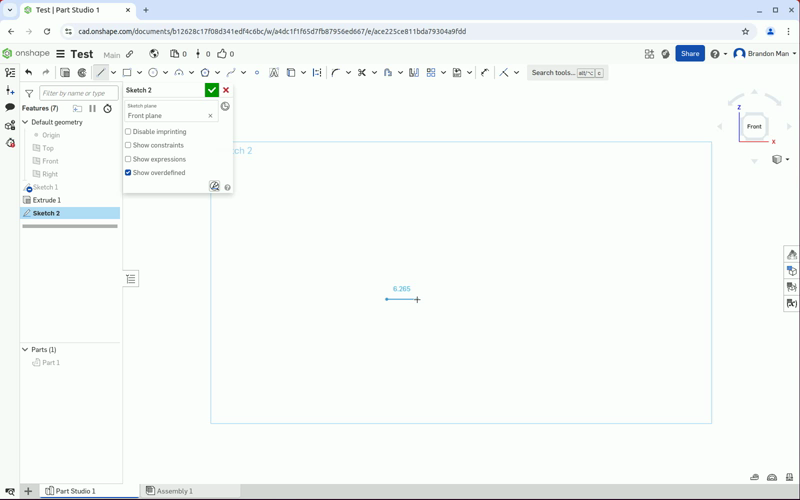
mouse_move(442, 299)
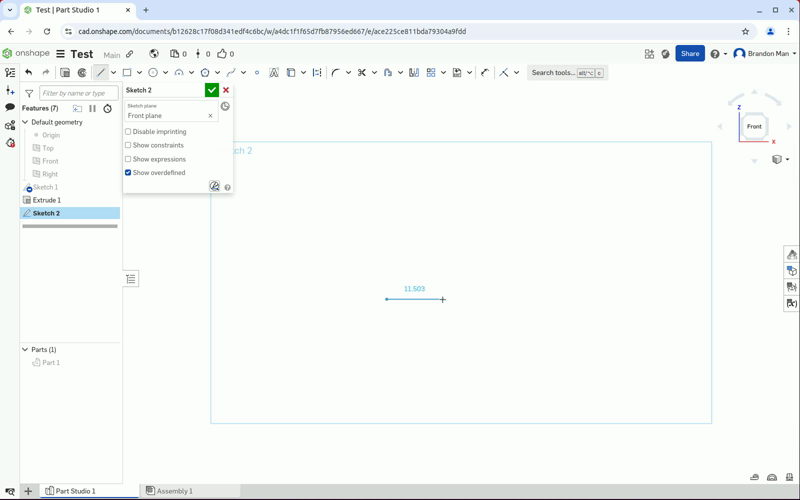
click(442, 299)
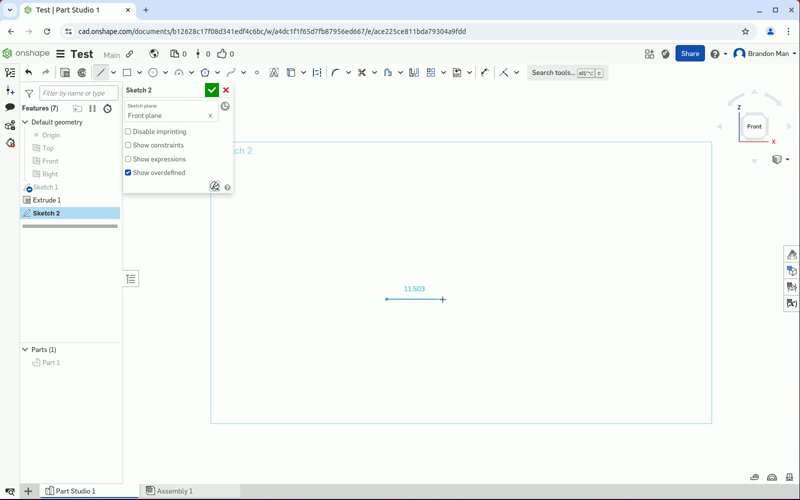
key_up(shift)
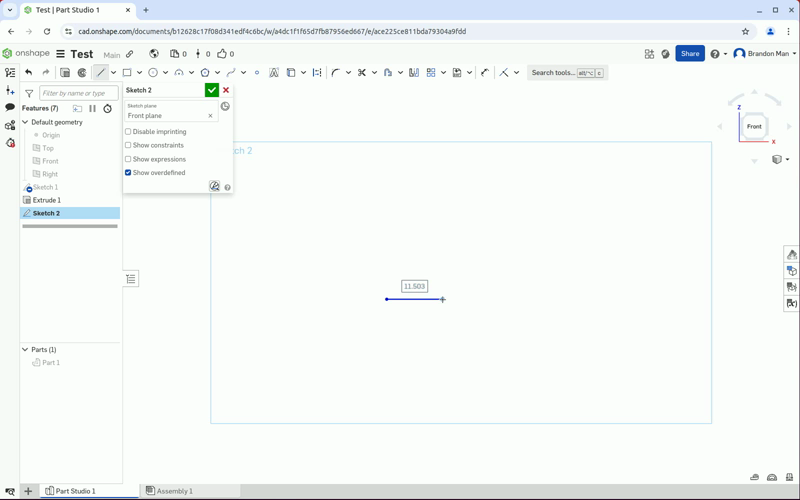
key_down(shift)
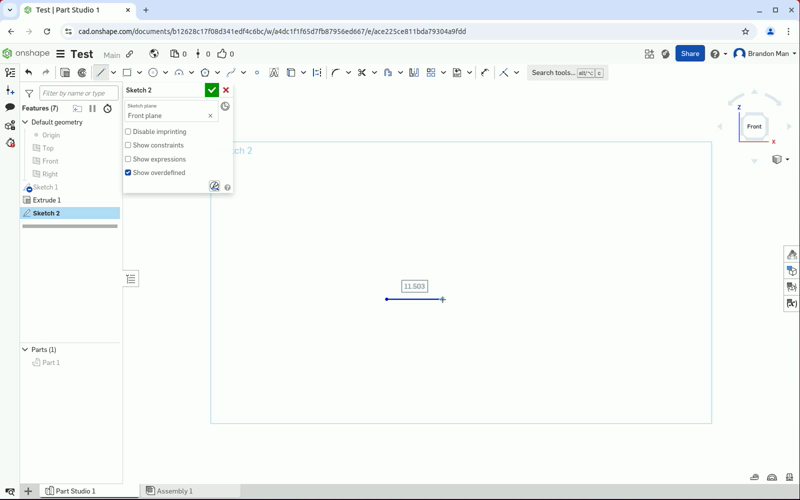
mouse_move(472, 299)
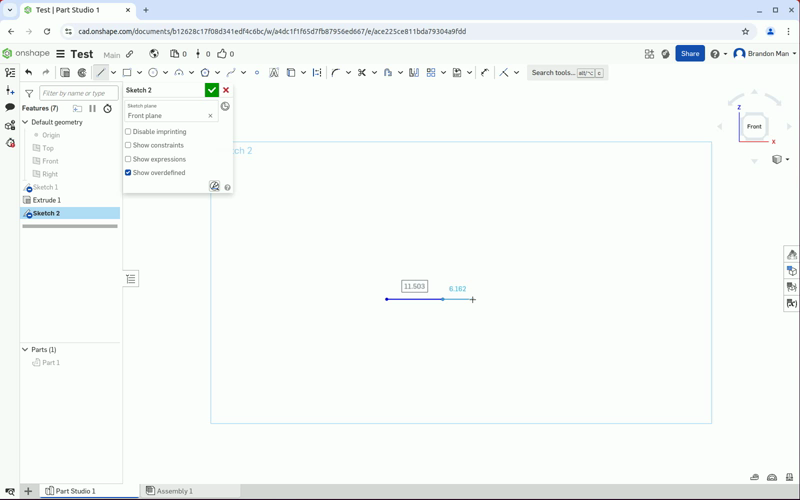
mouse_move(442, 255)
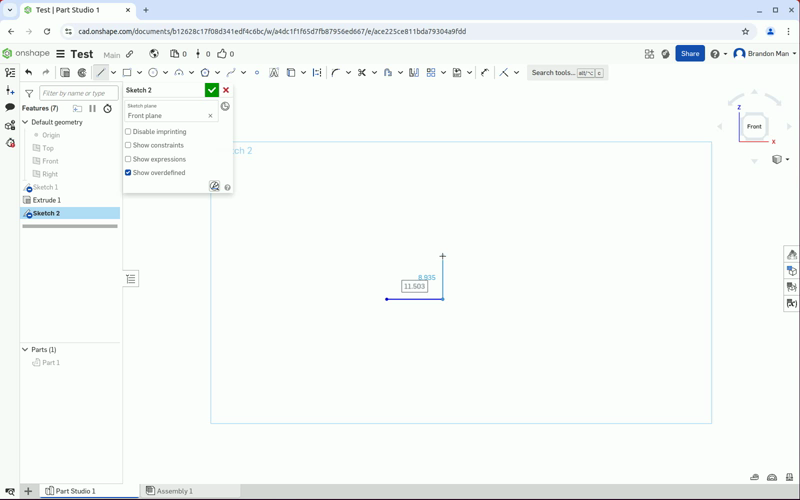
click(442, 255)
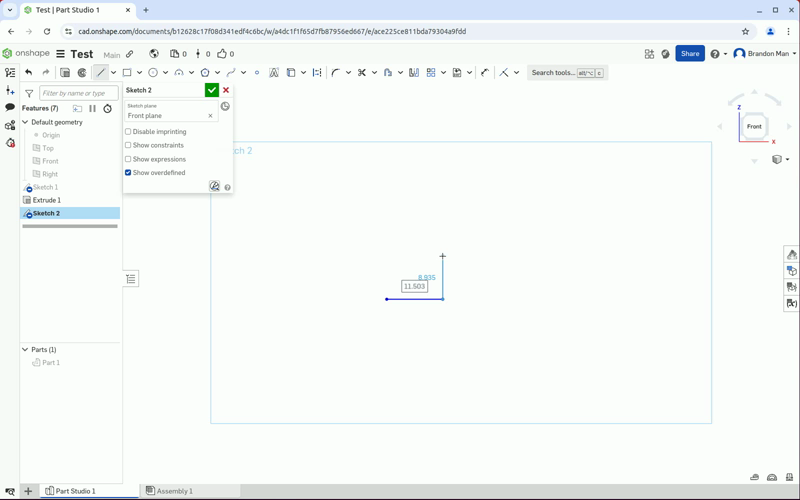
key_up(shift)
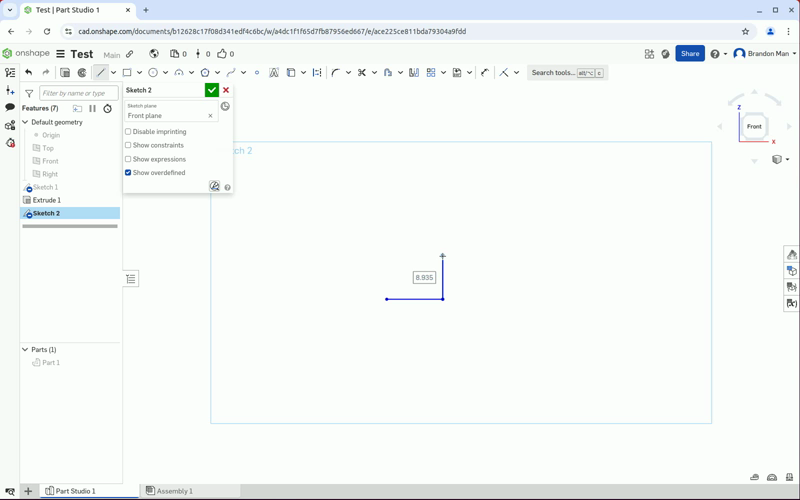
key_down(shift)
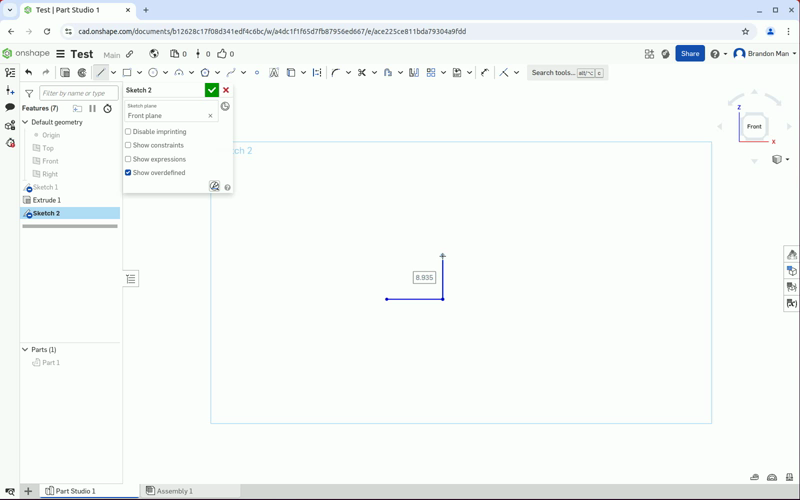
mouse_move(472, 255)
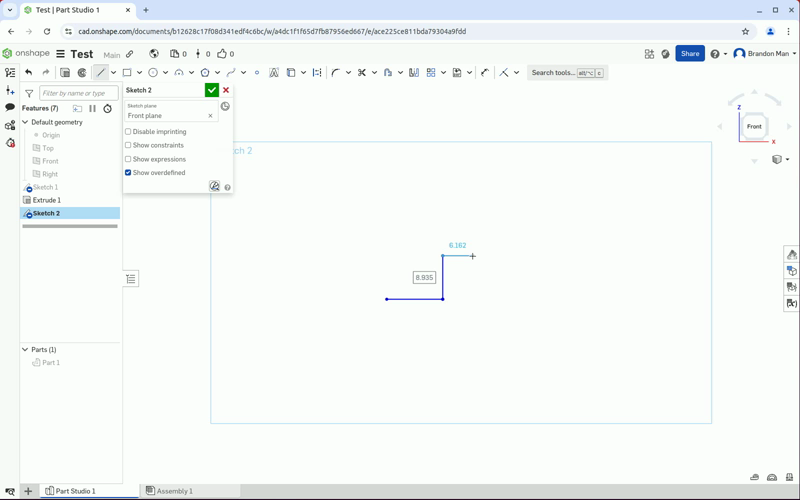
mouse_move(386, 255)
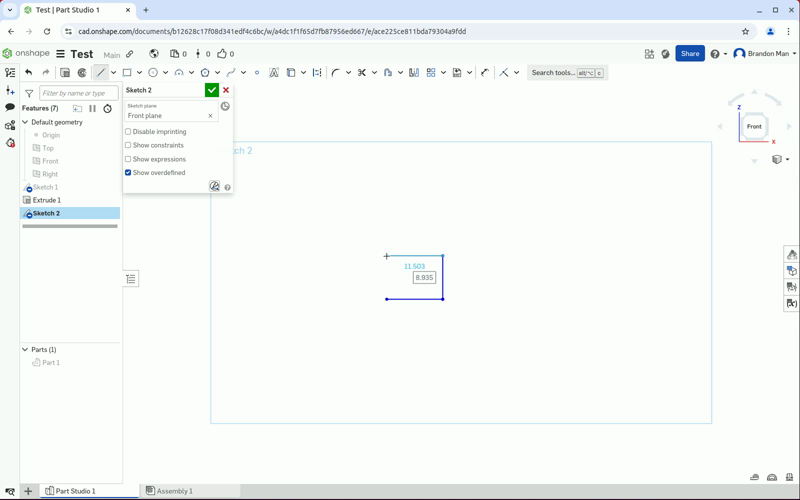
click(386, 255)
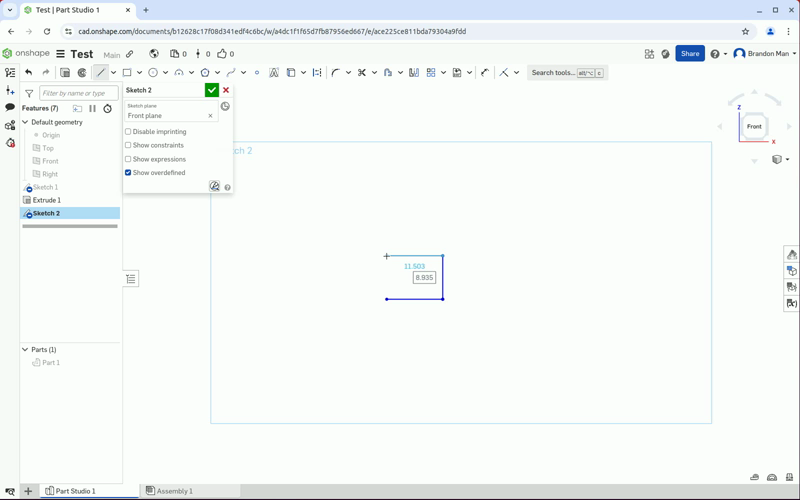
key_up(shift)
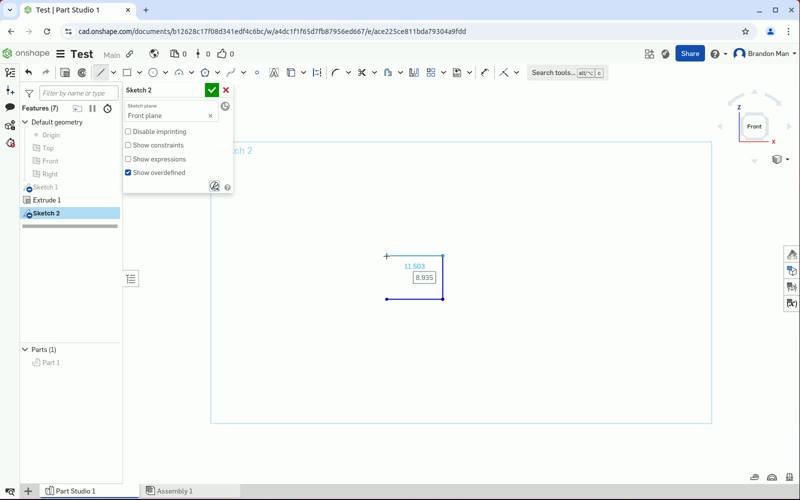
key_down(shift)
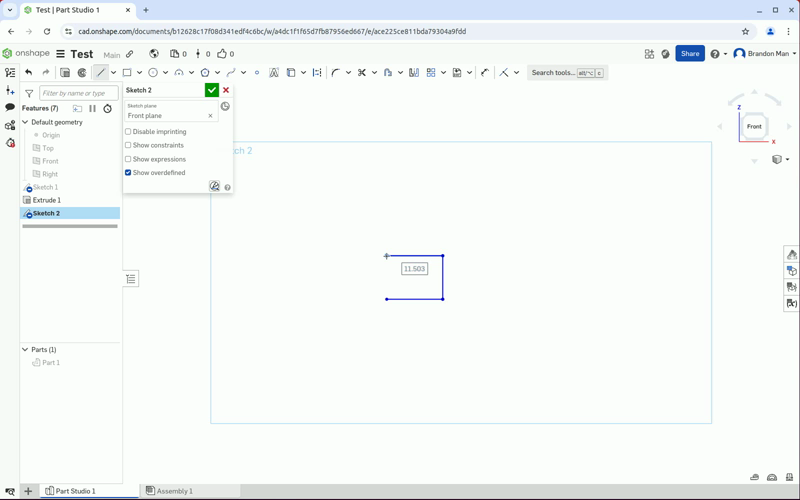
mouse_move(417, 255)
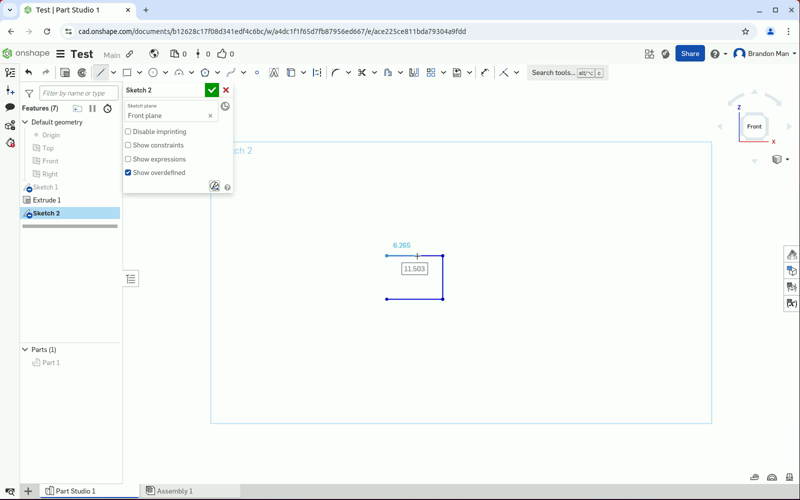
mouse_move(406, 275)
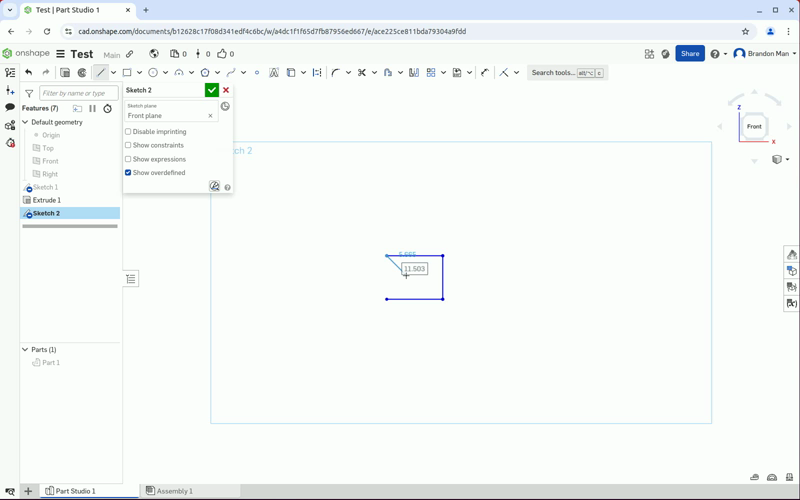
click(406, 275)
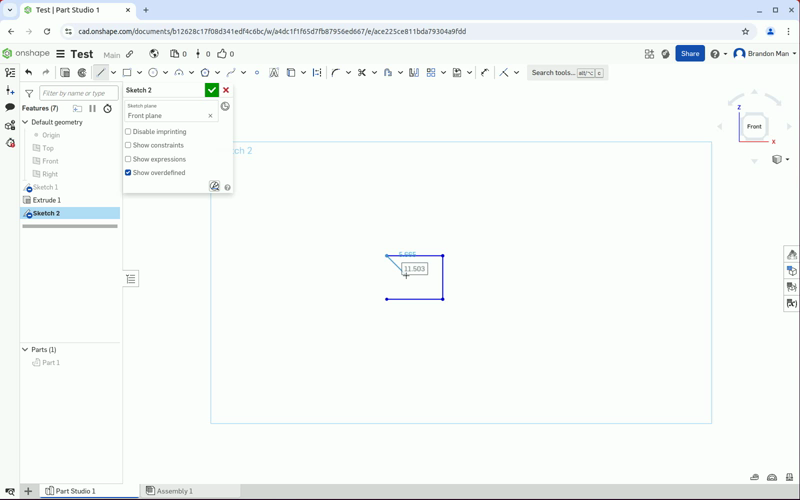
key_up(shift)
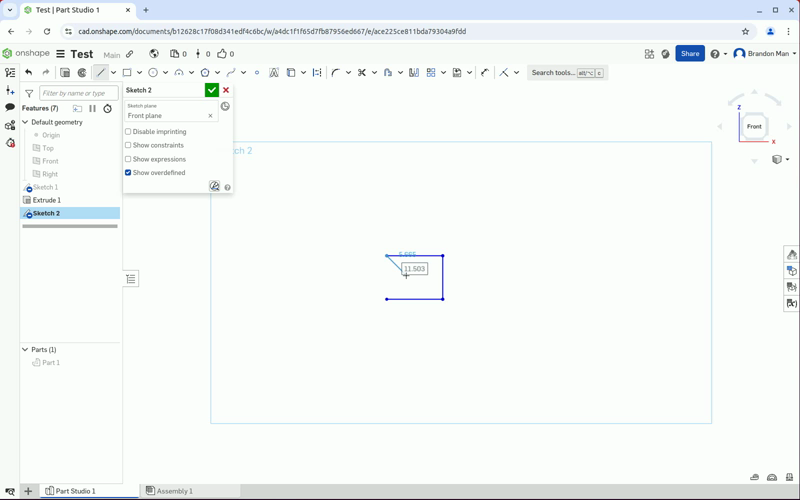
key_down(shift)
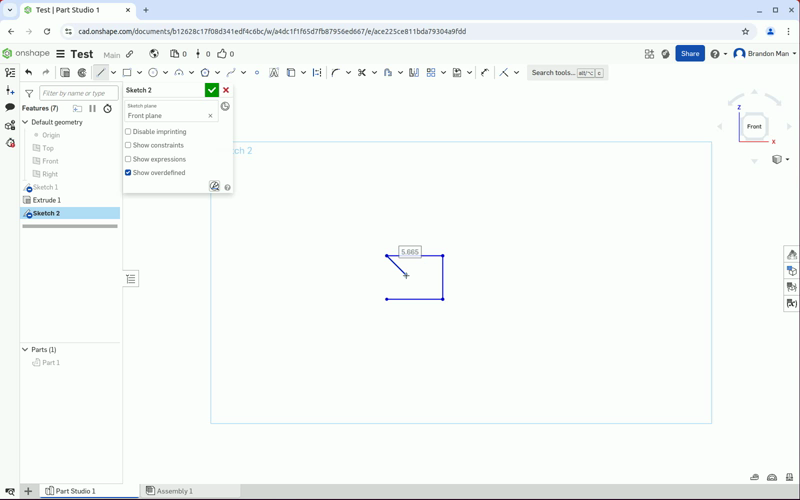
mouse_move(436, 275)
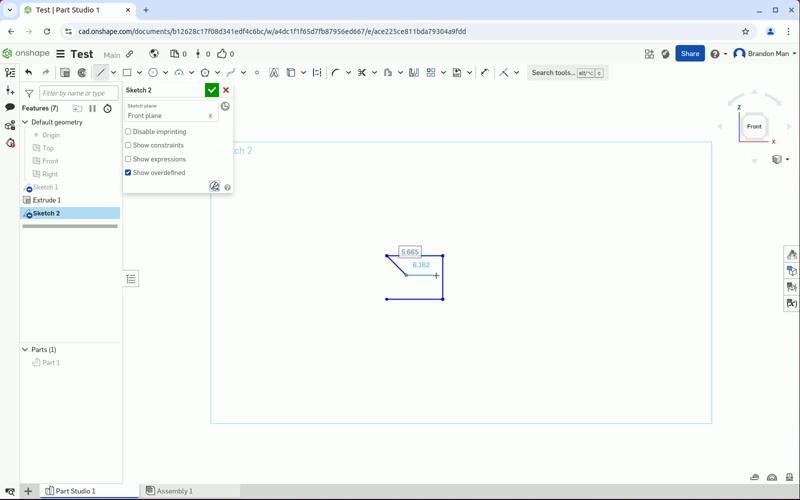
mouse_move(386, 275)
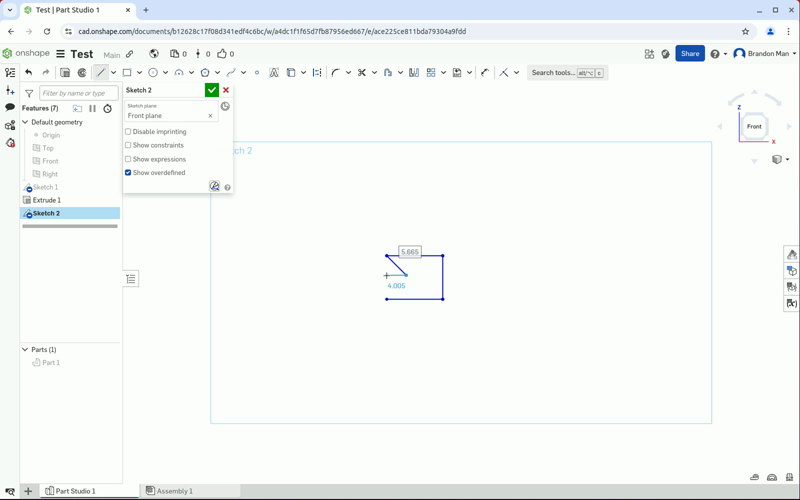
click(386, 275)
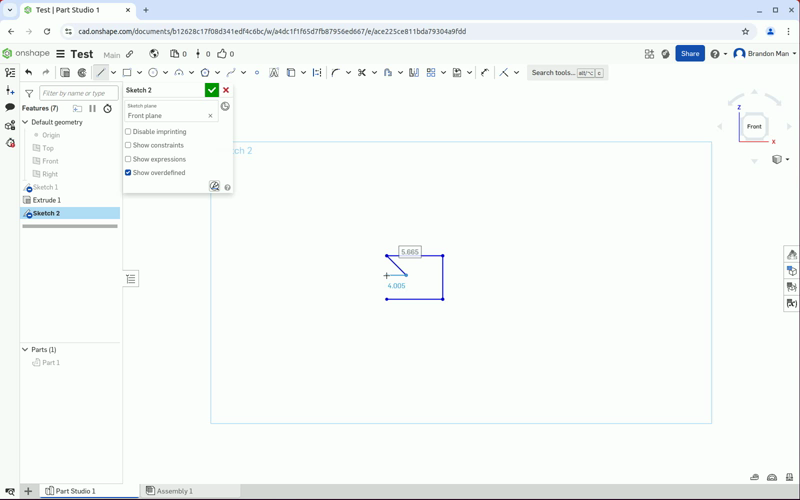
key_up(shift)
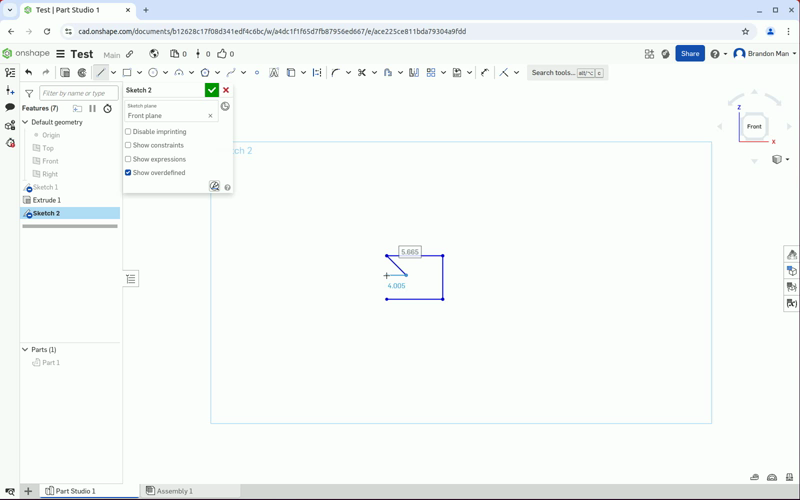
mouse_move(417, 275)
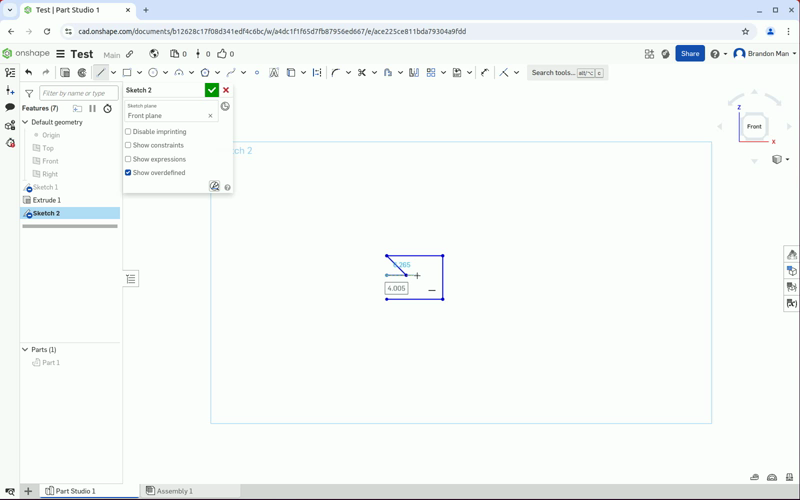
key_down(shift)
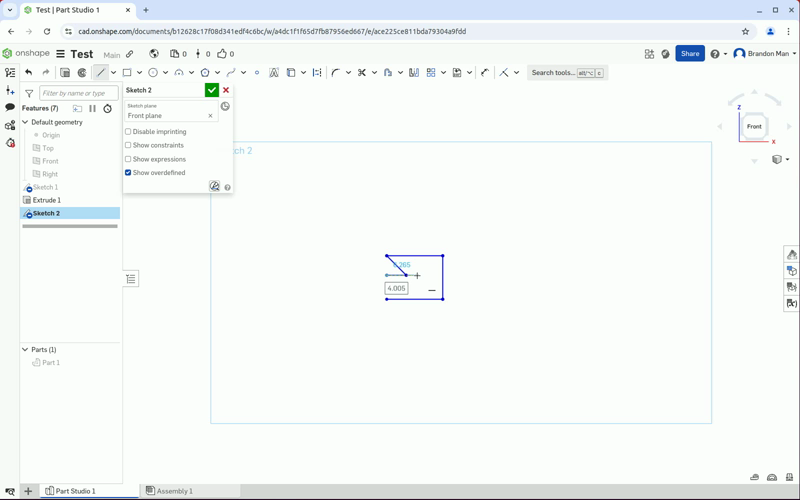
mouse_move(386, 299)
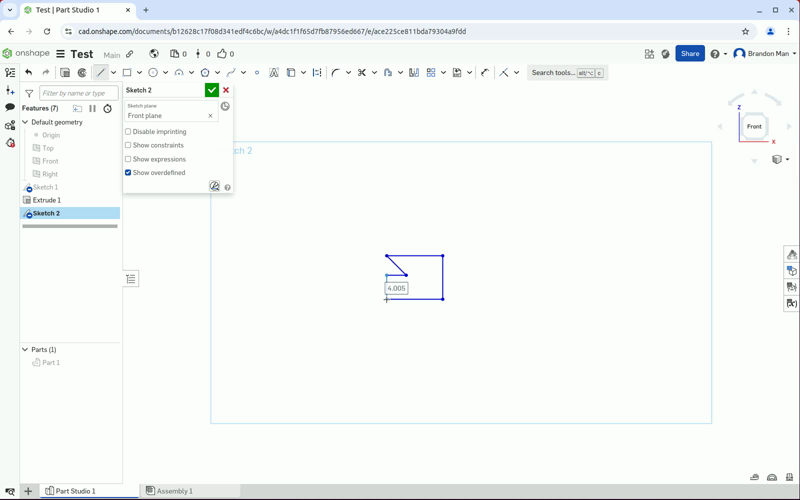
key_up(shift)
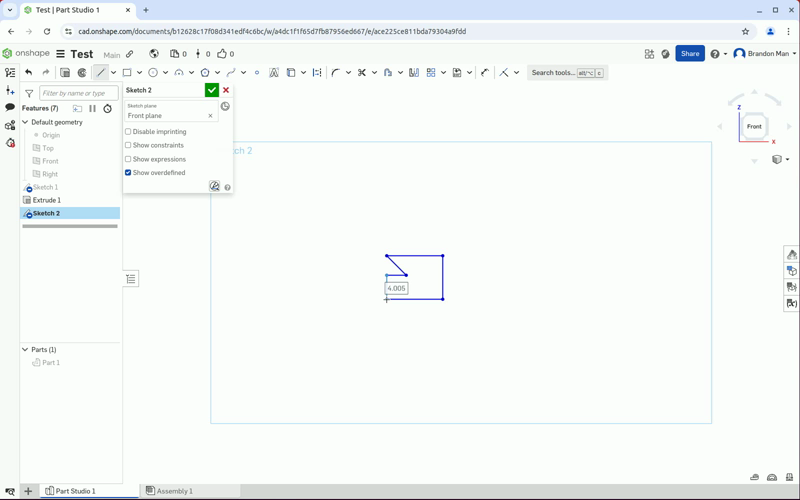
click(386, 299)
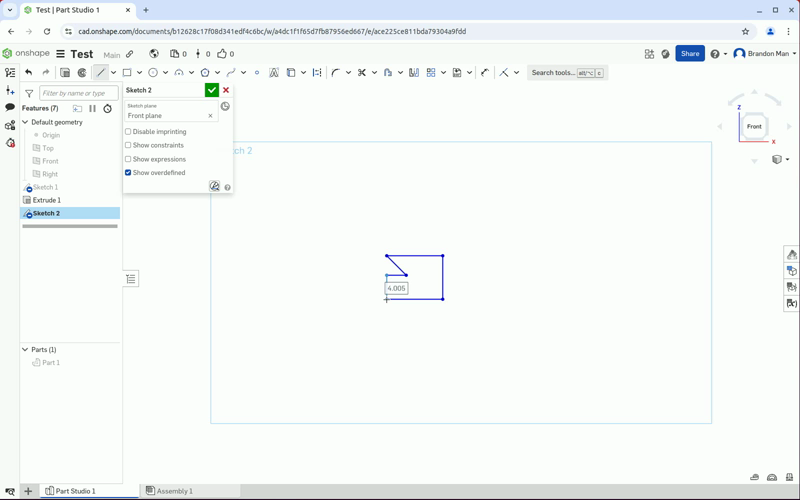
key(esc)
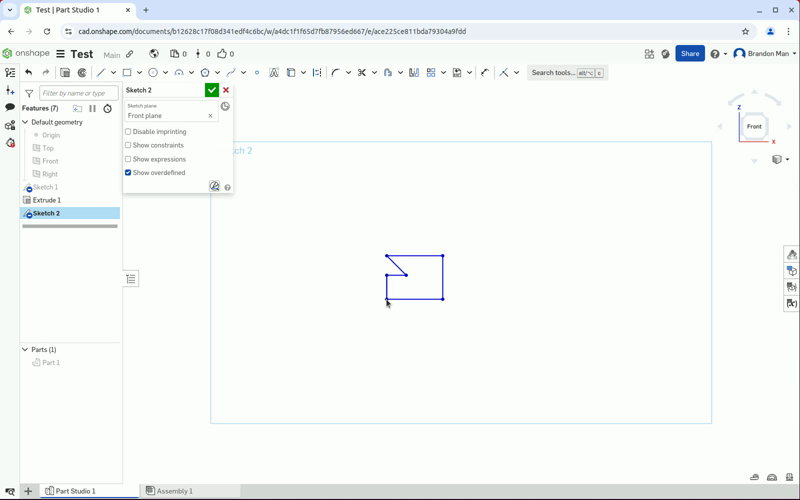
mouse_move(432, 267)
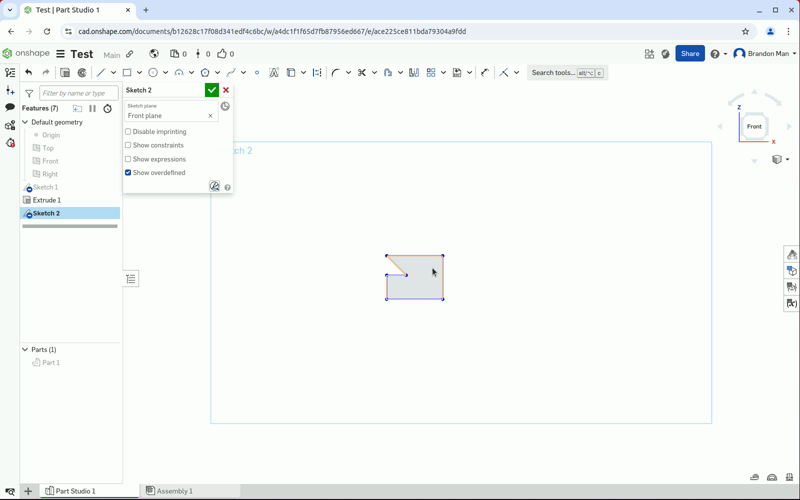
click(432, 267)
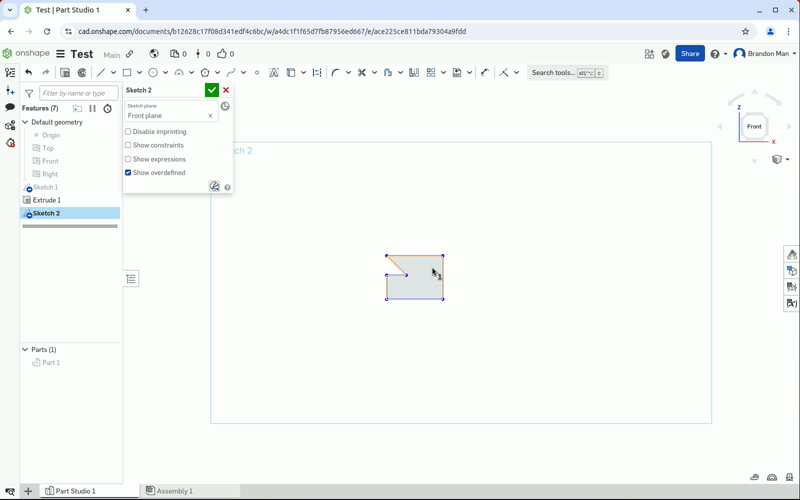
mouse_move(73, 352)
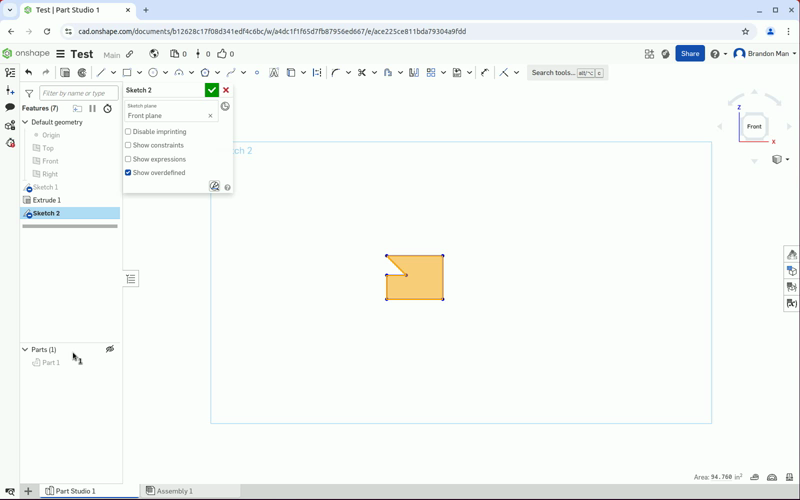
key(shift+y)
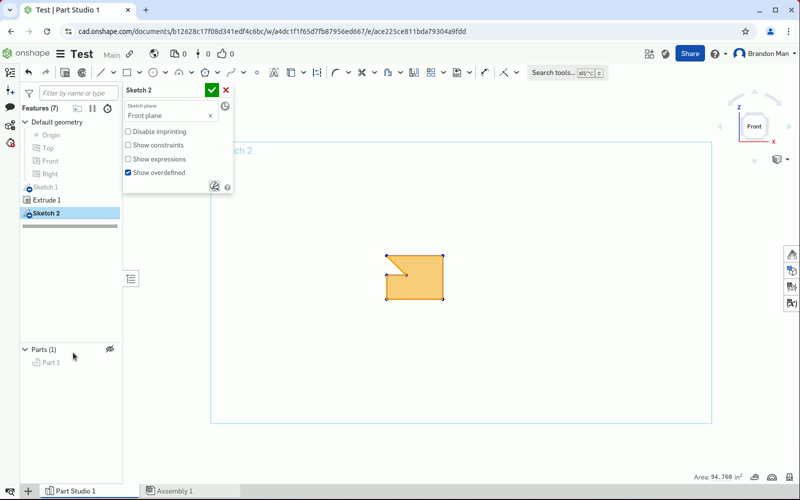
key(shift+e)
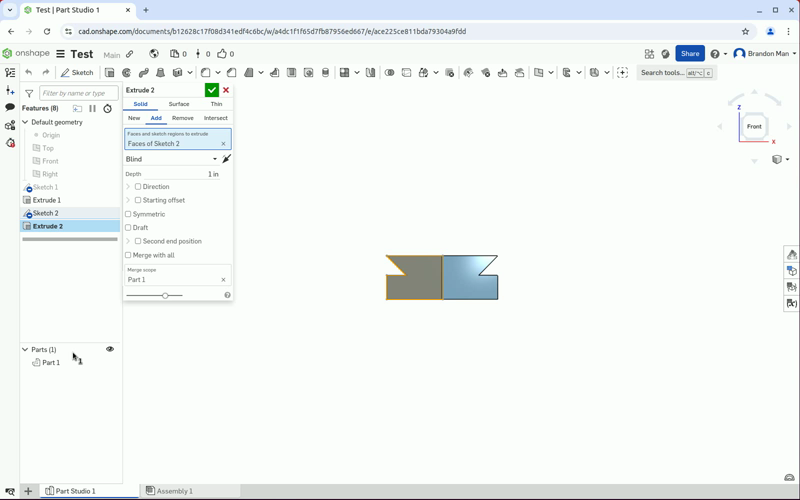
mouse_move(143, 106)
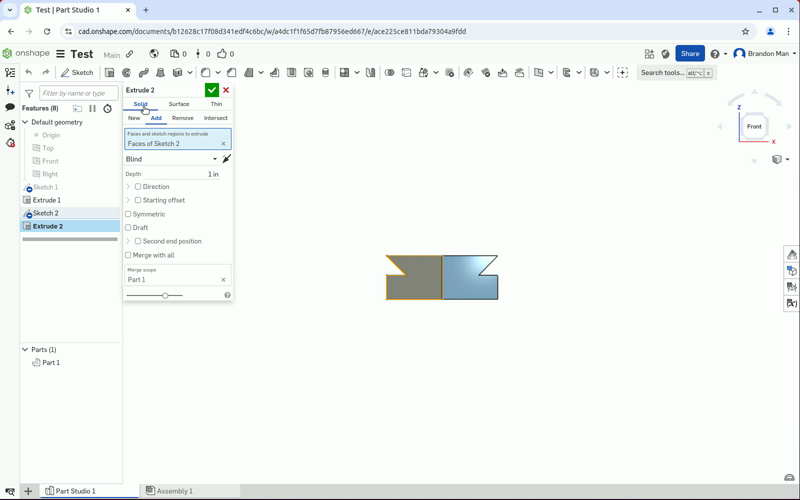
click(143, 106)
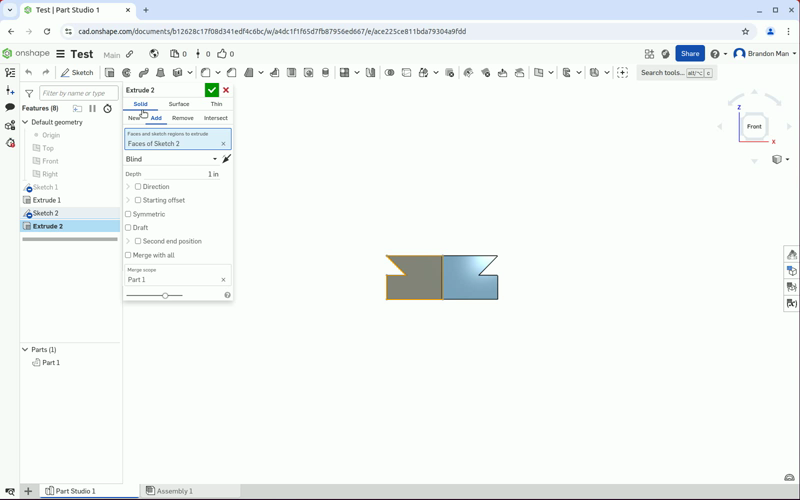
mouse_move(137, 120)
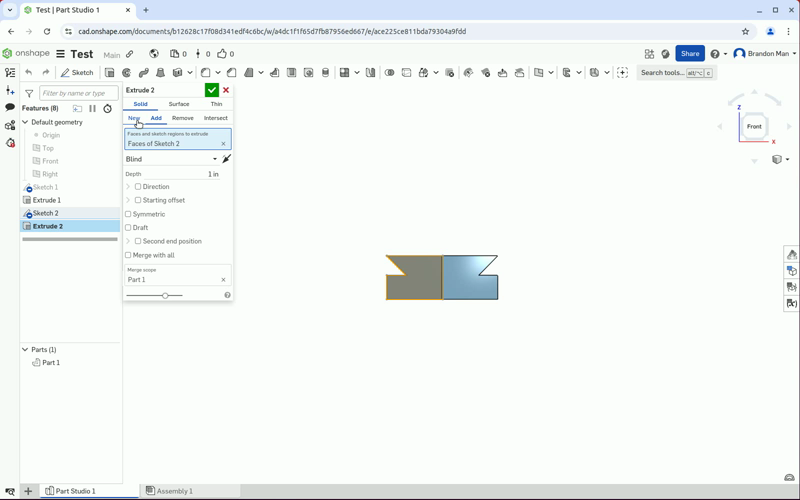
click(137, 120)
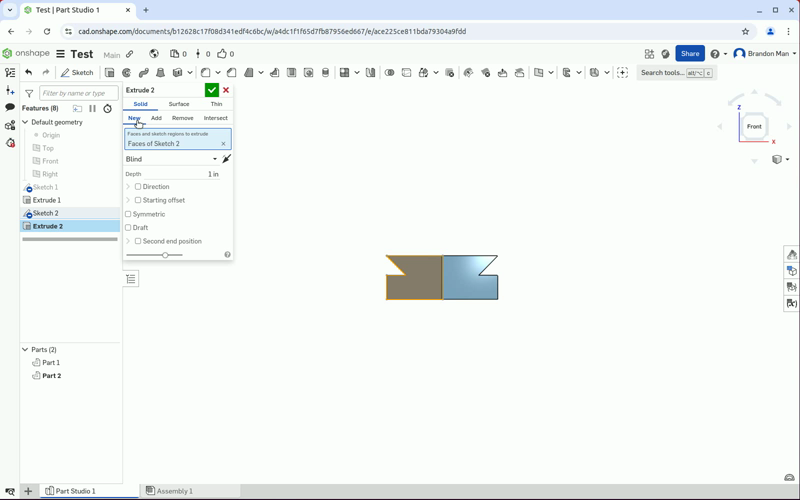
key(tab, 4)
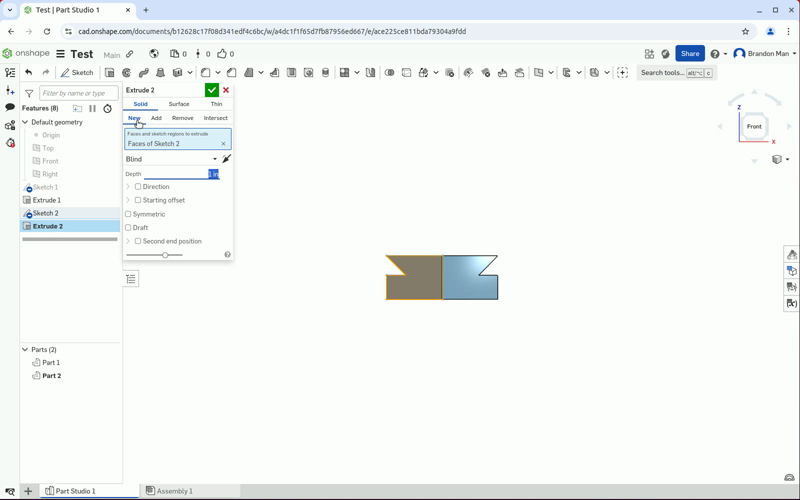
text(23.108)
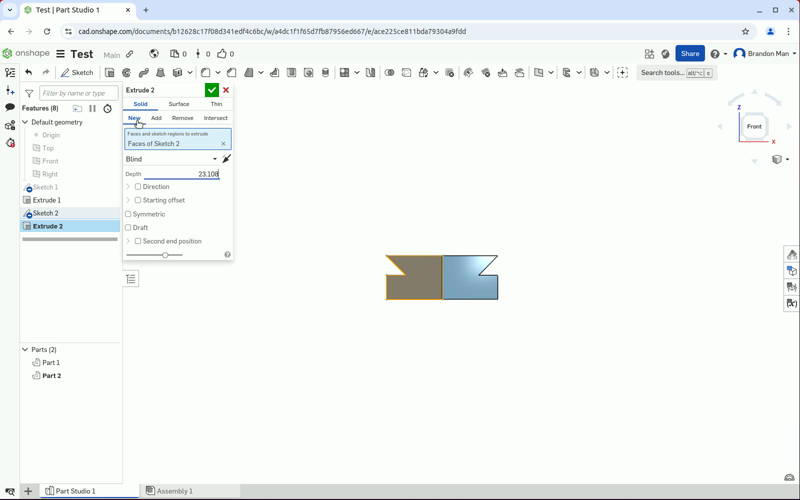
key(enter)
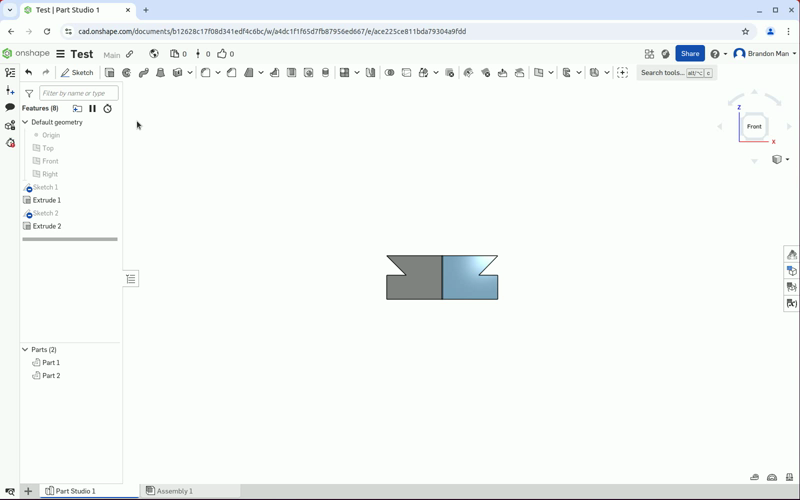
key(shift+h)
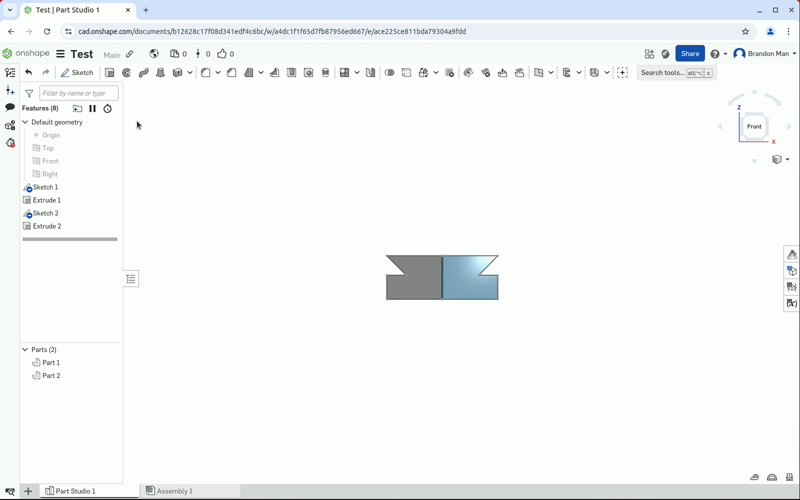
key(shift+h)
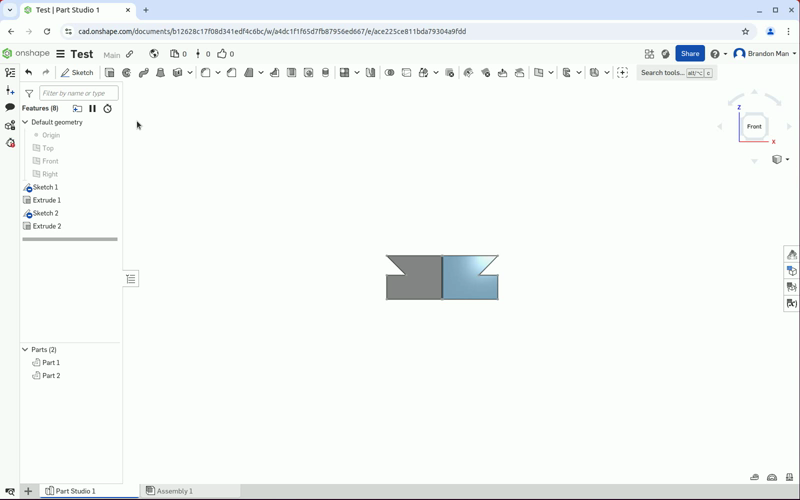
key(shift+7)
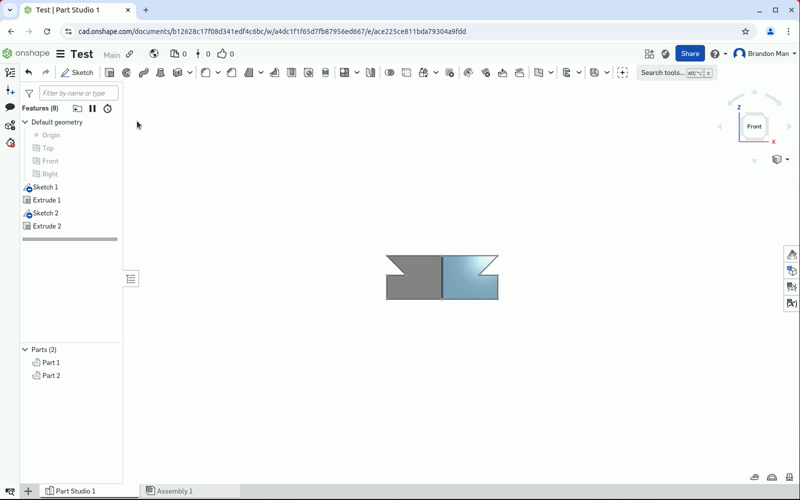
key(left, 2)
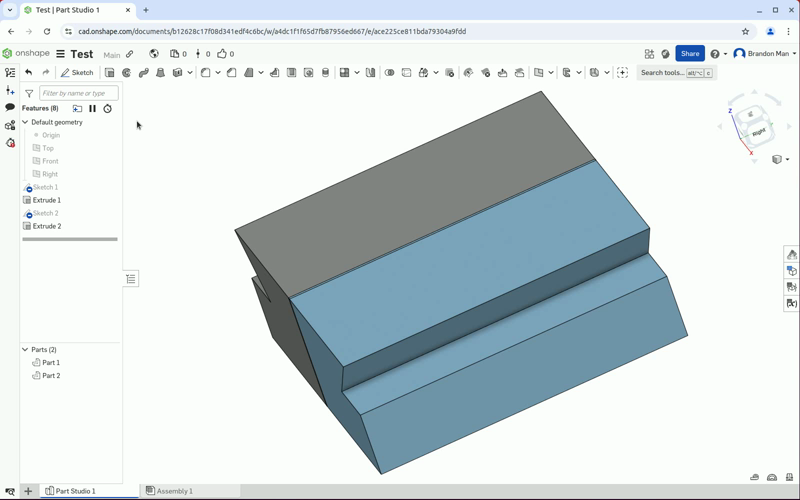
key(down, 2)
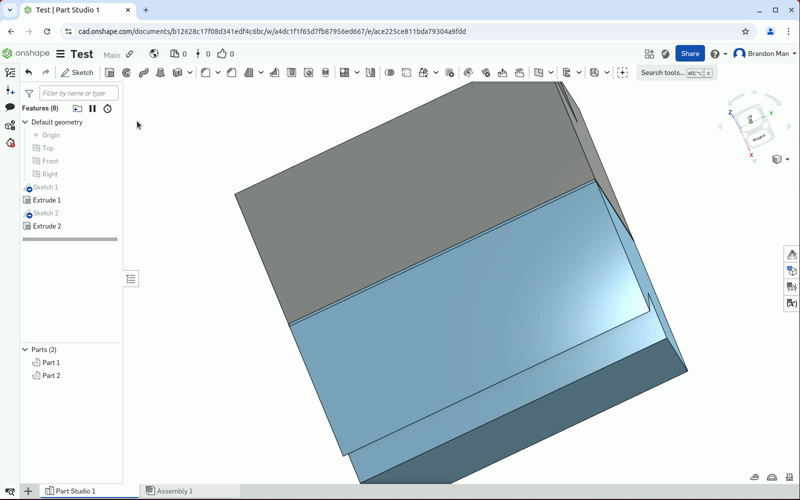
key(up, 2)
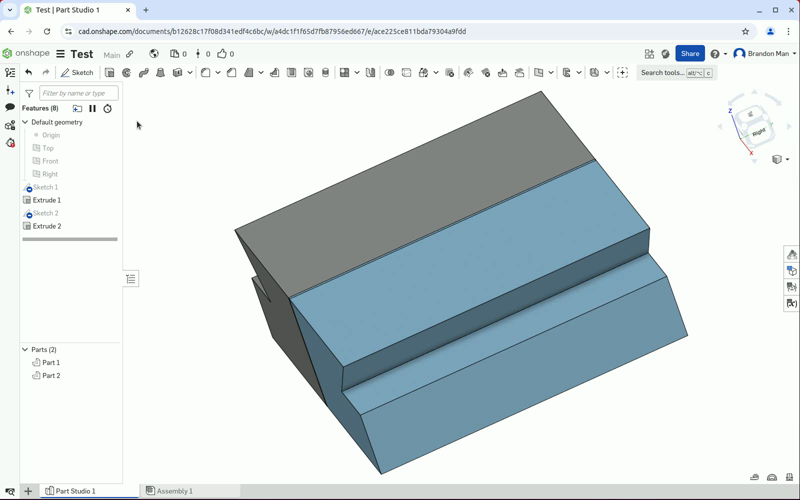
key(right, 2)
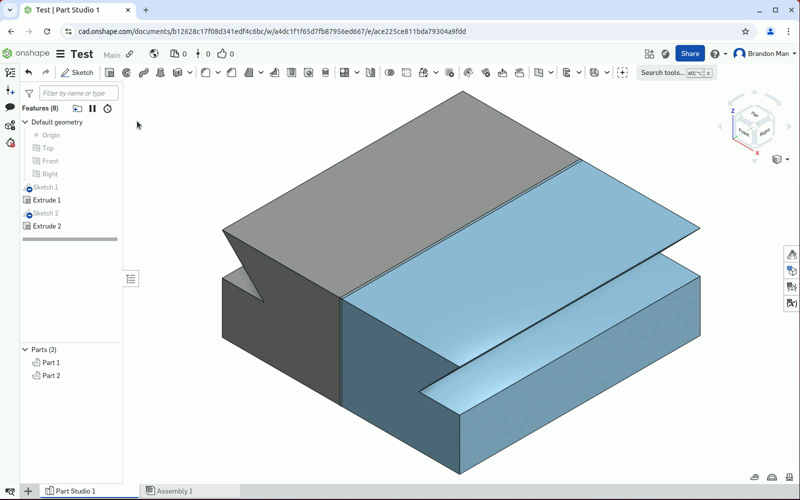
mouse_move(73, 189)
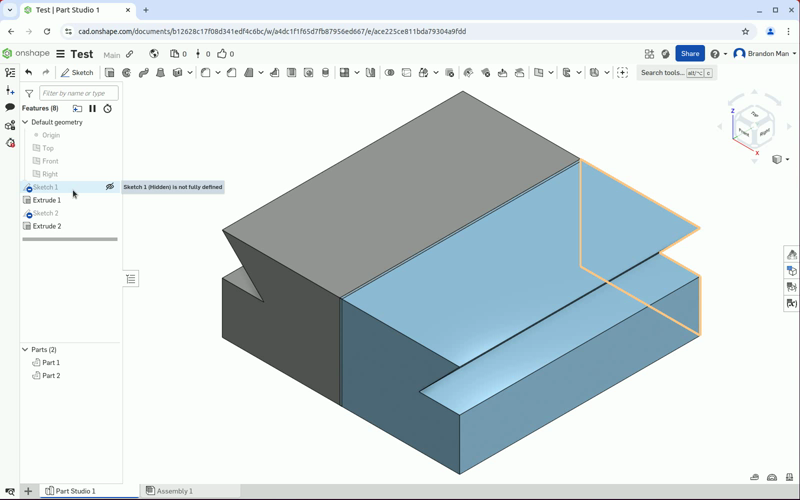
click(73, 189)